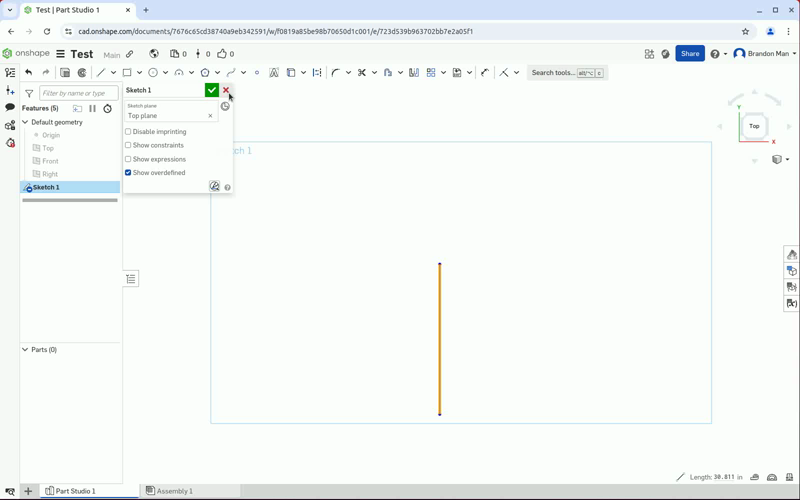
key(shift+h)
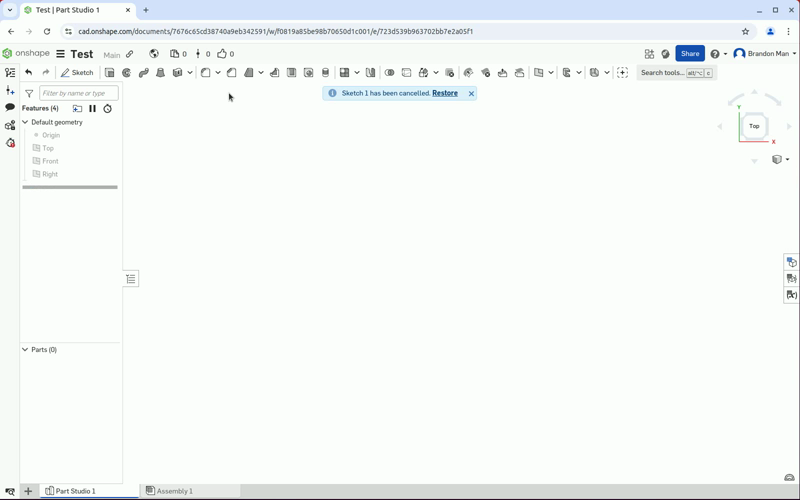
mouse_move(73, 352)
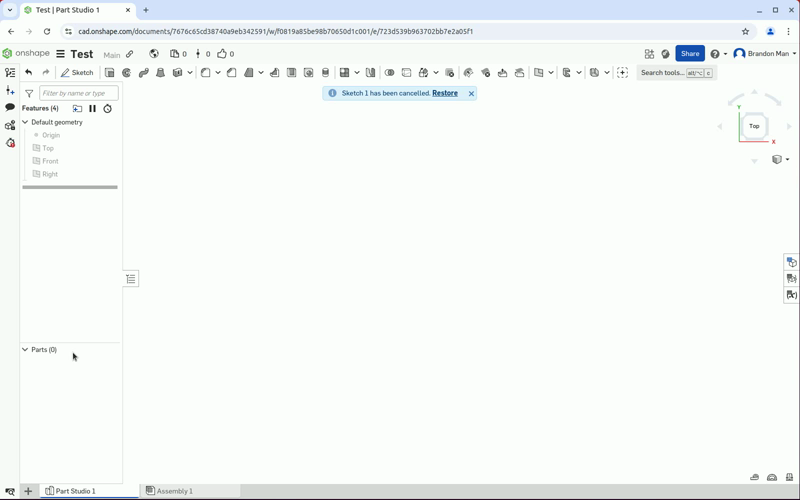
key(y)
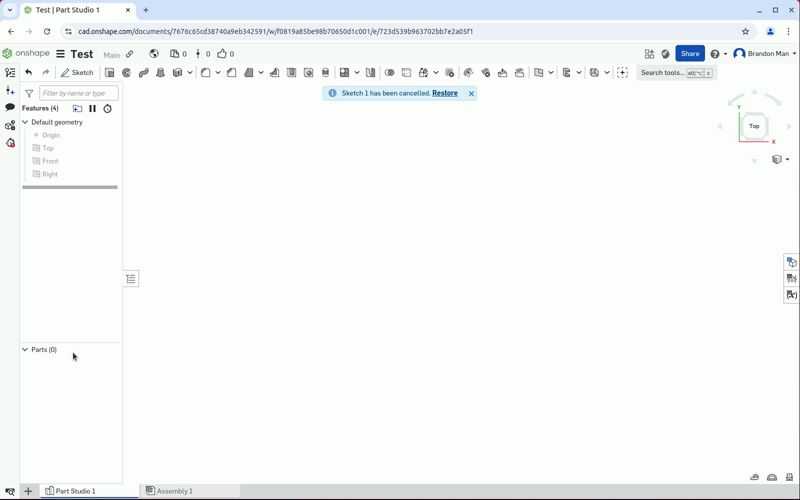
key(shift+p)
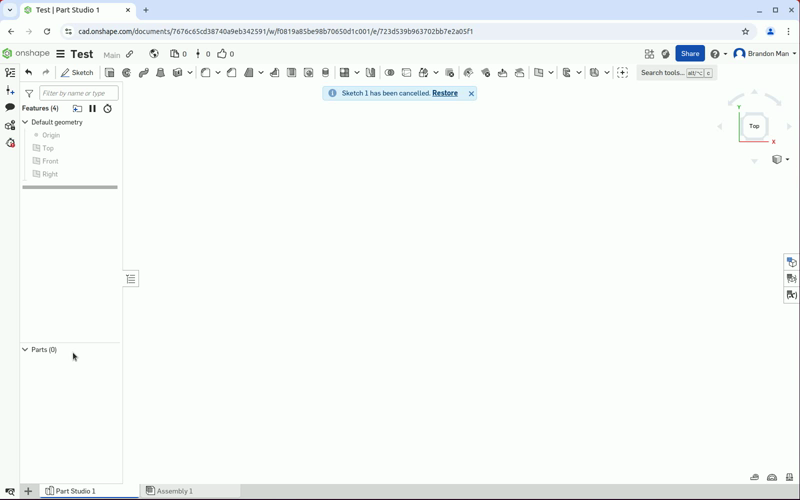
key(space)
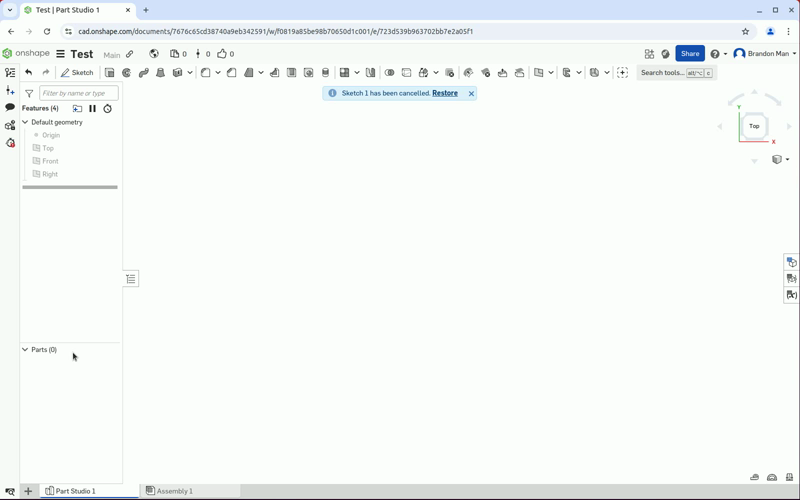
key_down(shift)
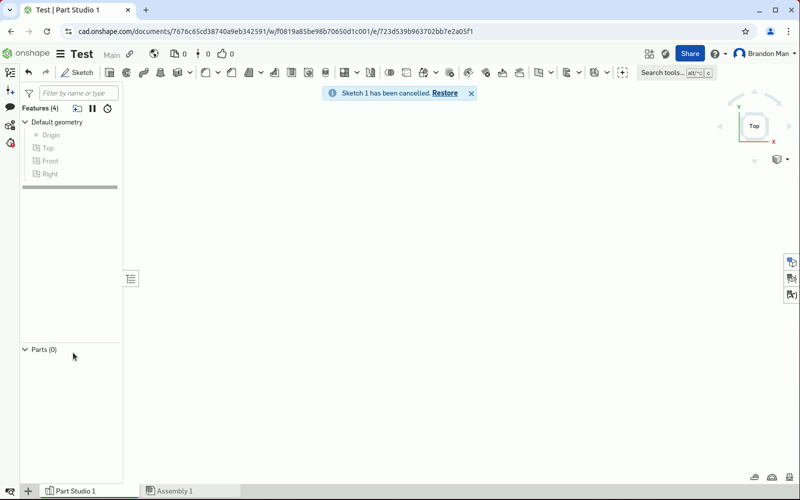
key(up)
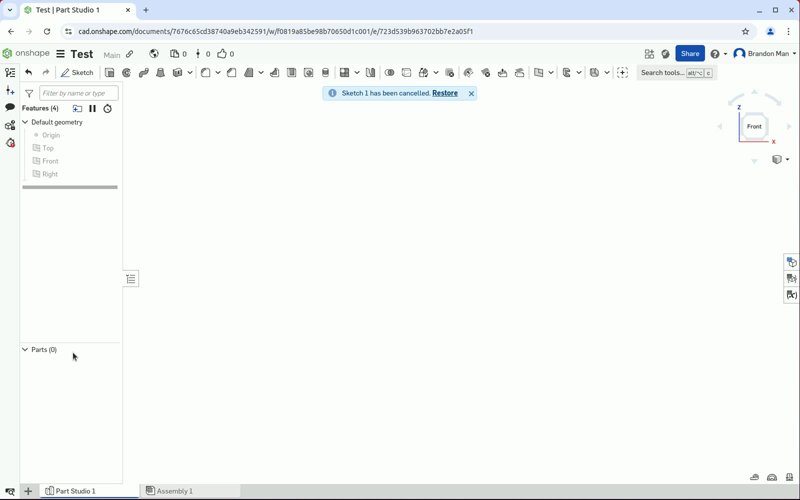
key_up(shift)
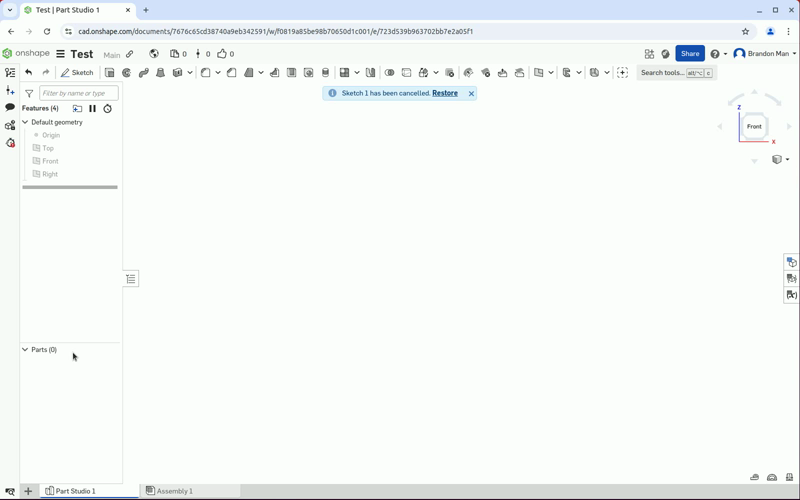
mouse_move(73, 352)
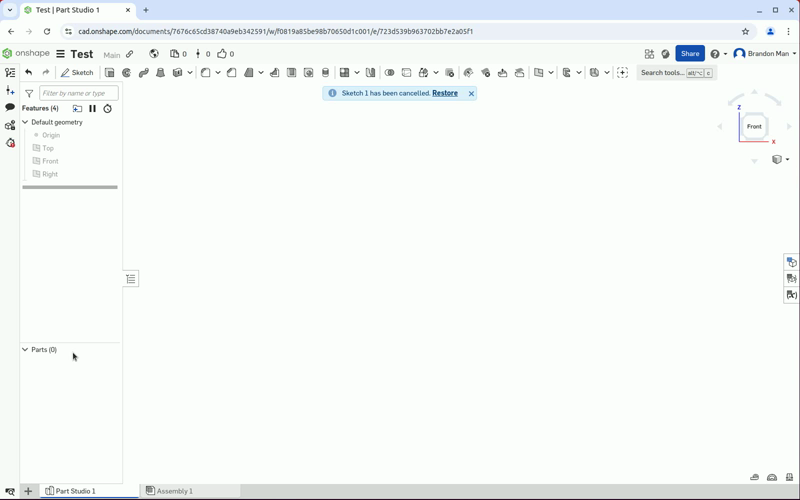
key(shift+y)
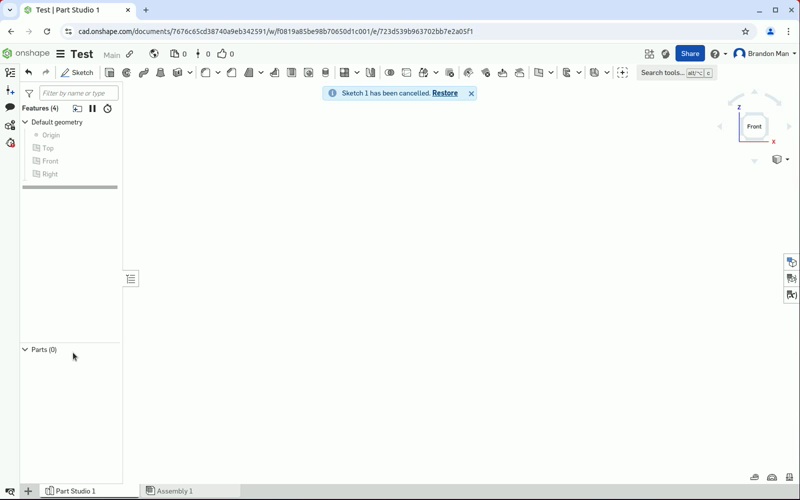
key(shift+s)
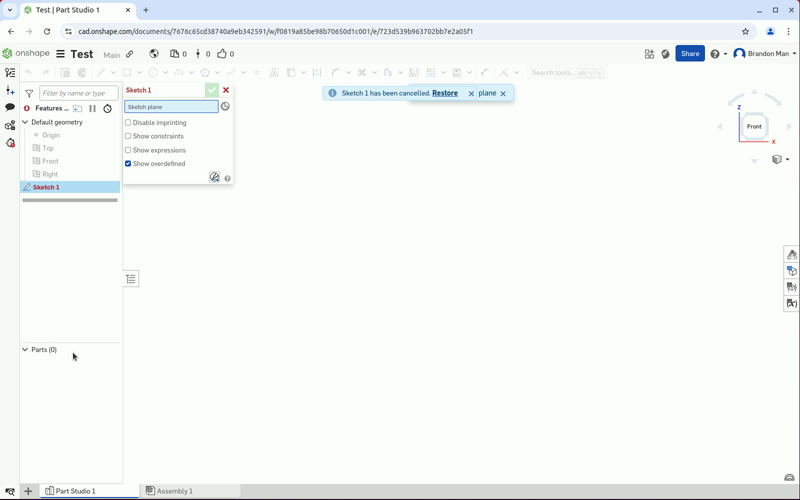
mouse_move(73, 163)
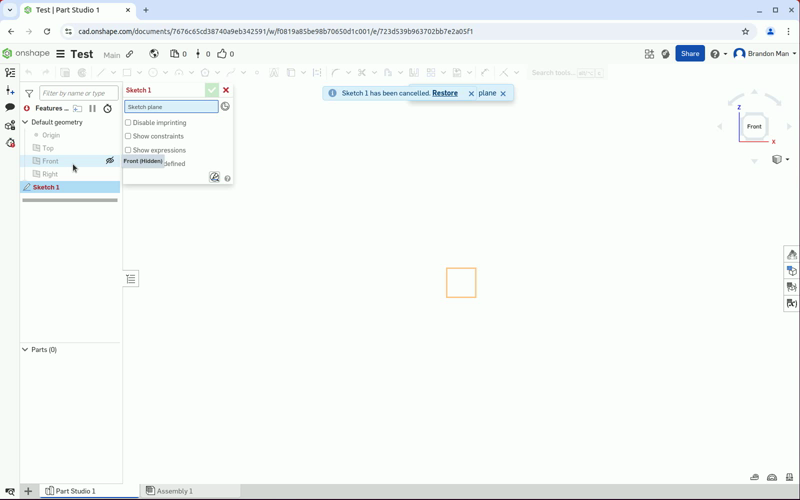
click(73, 163)
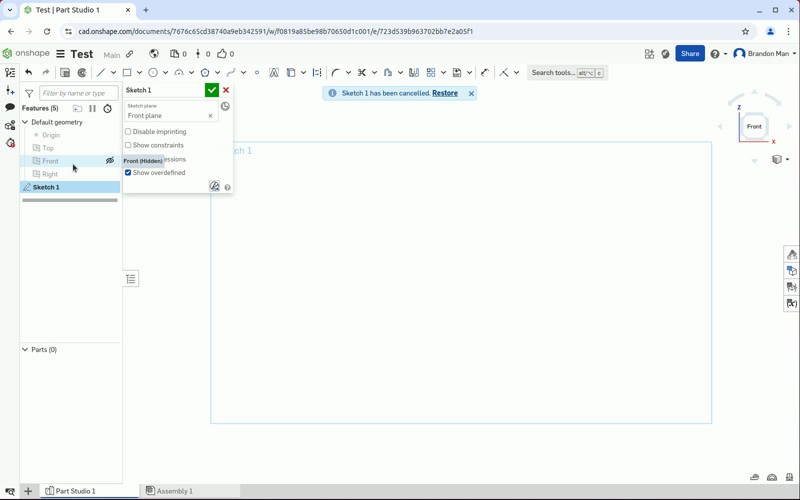
mouse_move(73, 352)
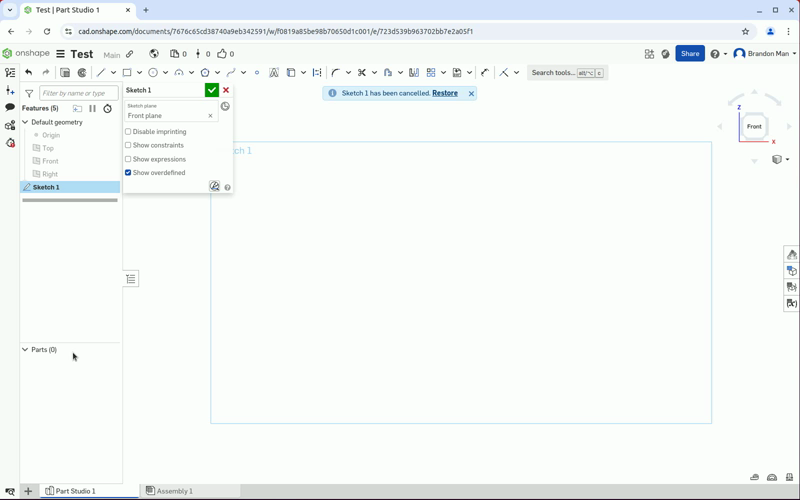
key(y)
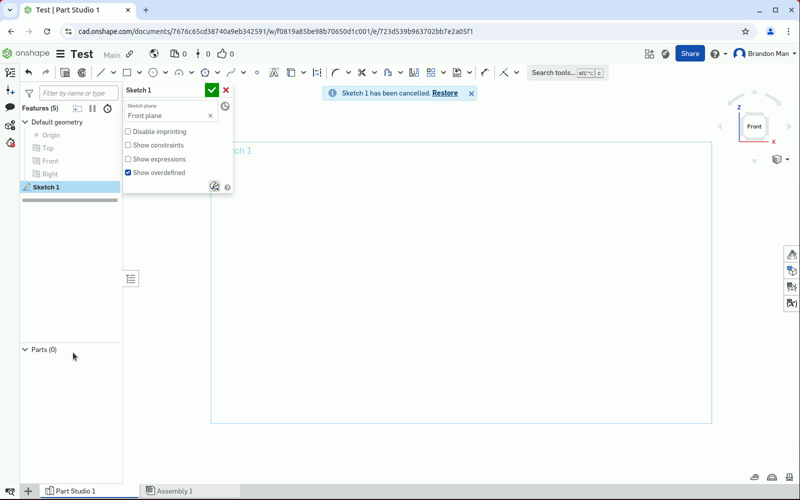
key(c)
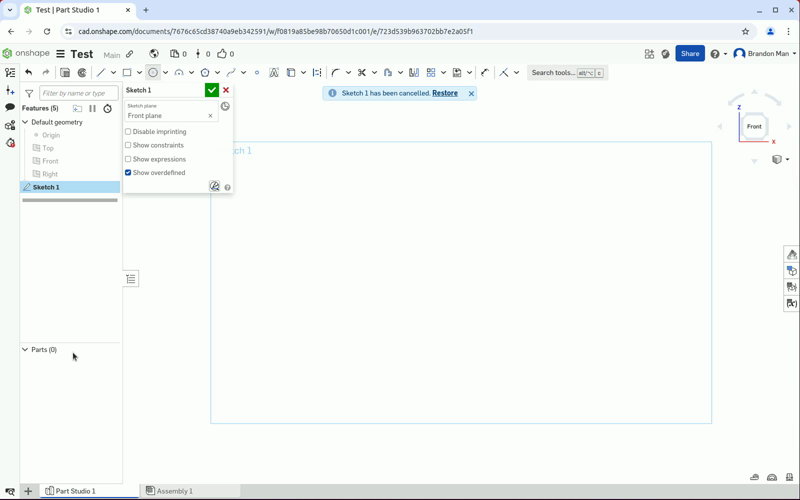
key_down(shift)
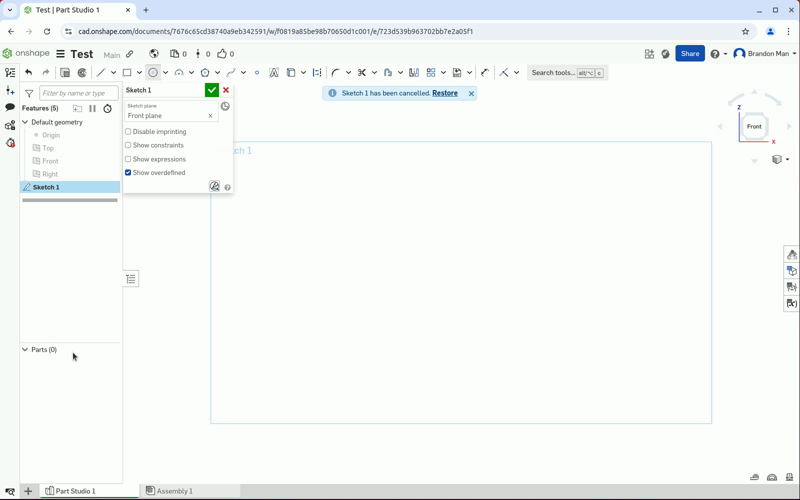
mouse_move(461, 282)
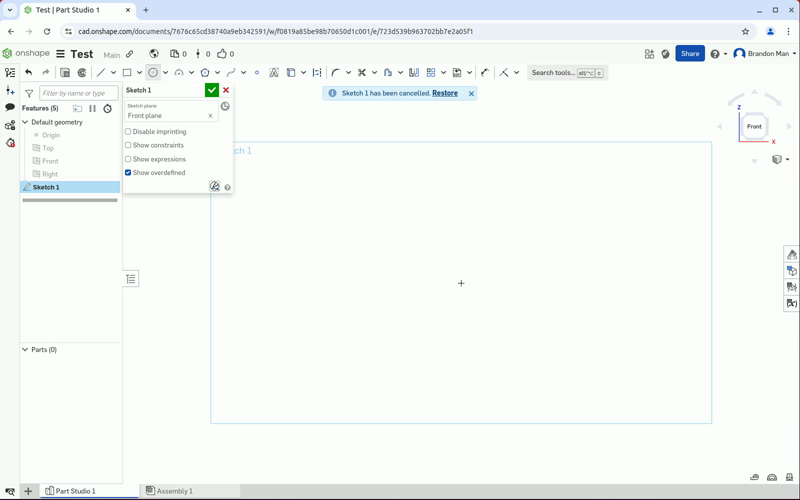
click(461, 282)
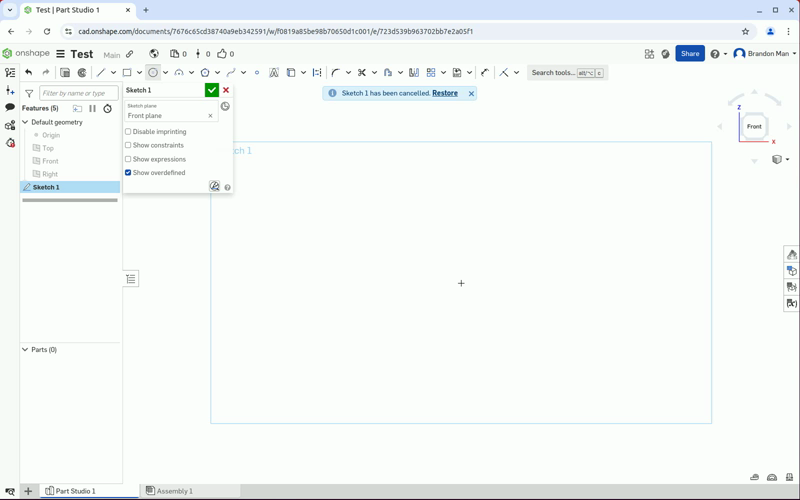
key_up(shift)
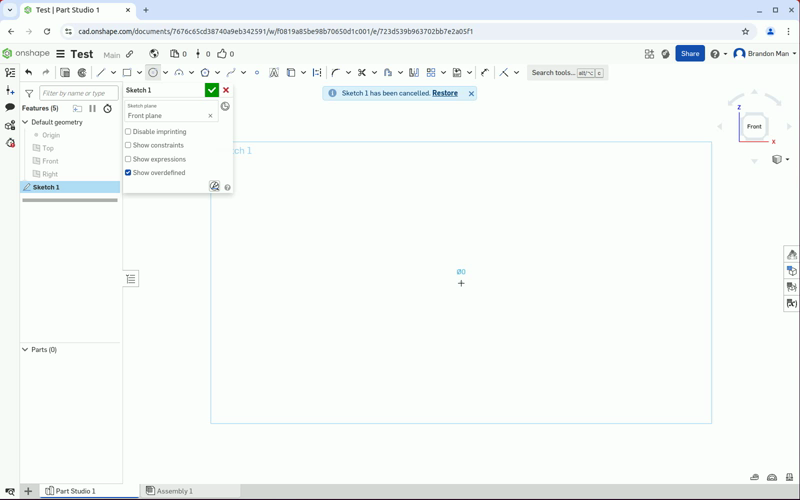
mouse_move(497, 282)
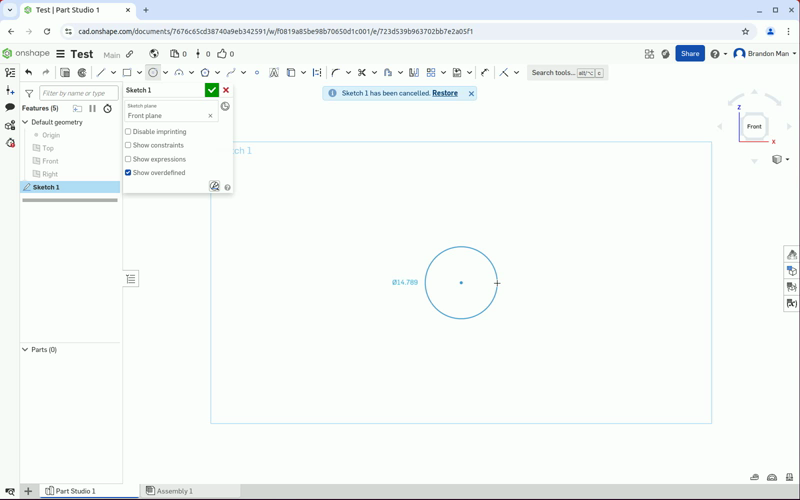
click(497, 282)
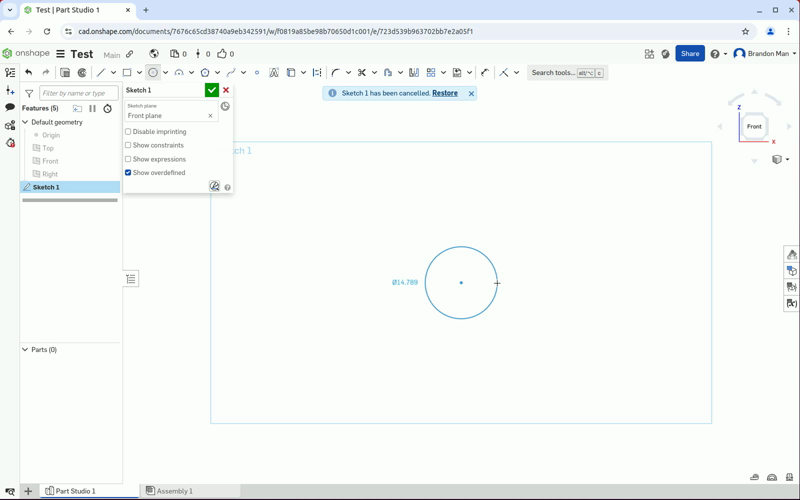
key(esc)
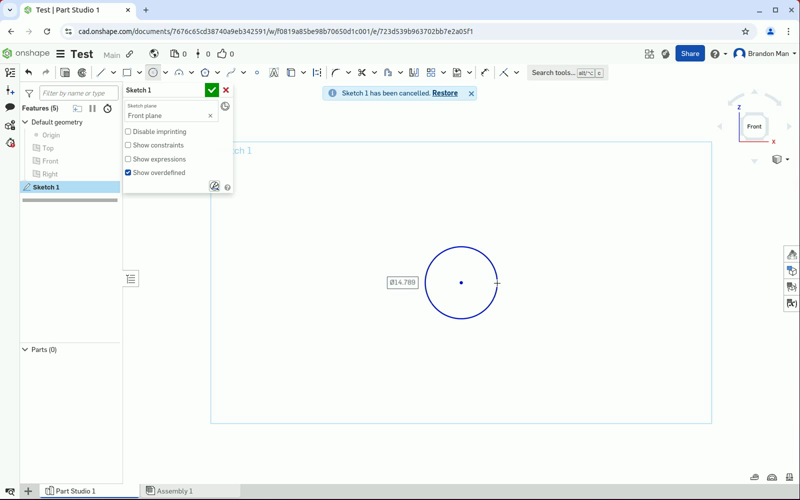
key(c)
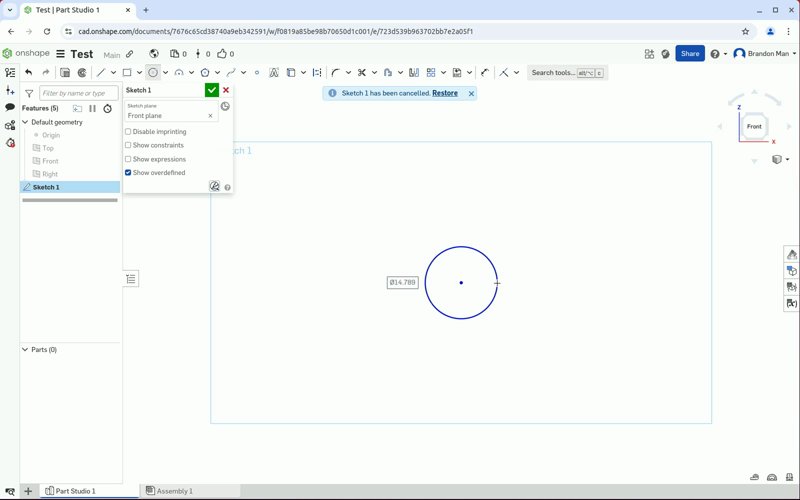
key_down(shift)
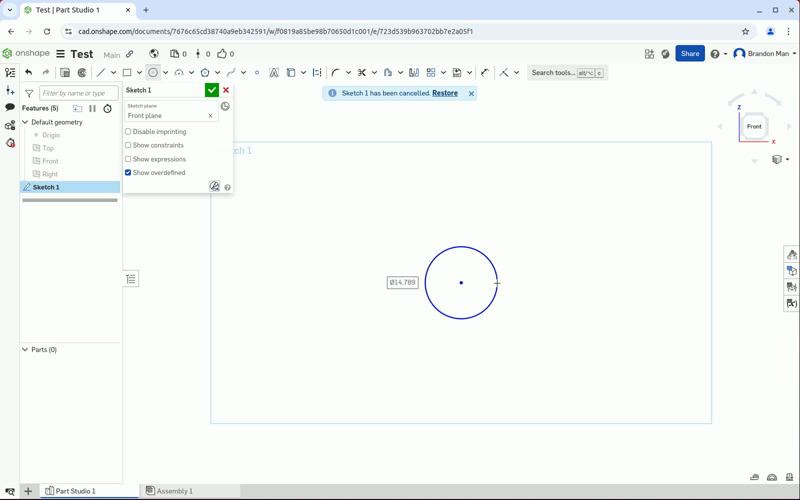
mouse_move(461, 282)
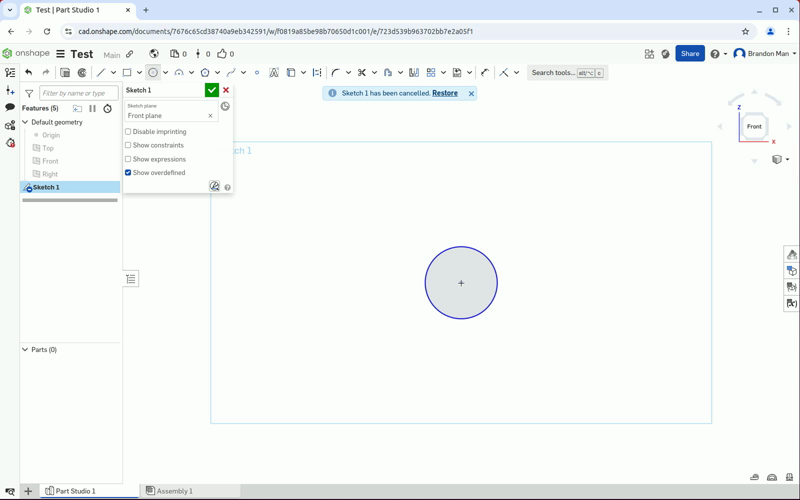
click(461, 282)
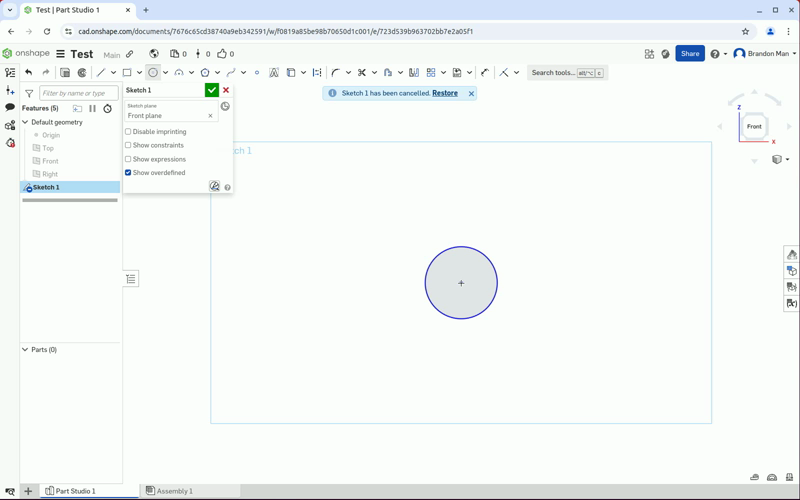
key_up(shift)
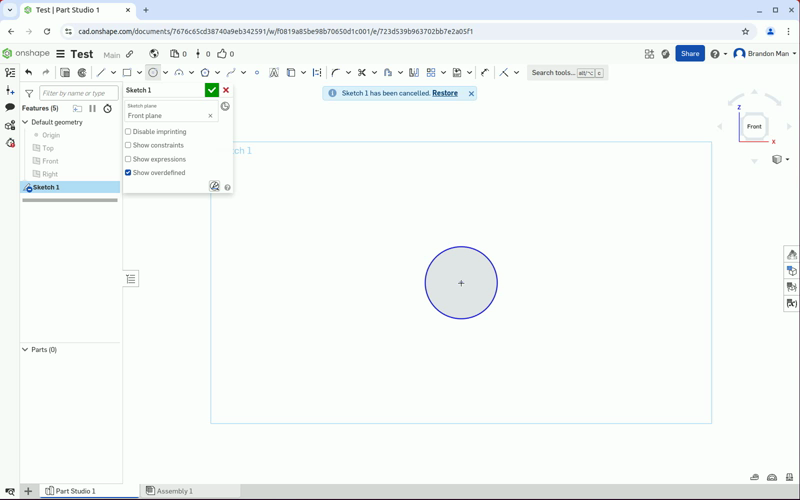
mouse_move(479, 282)
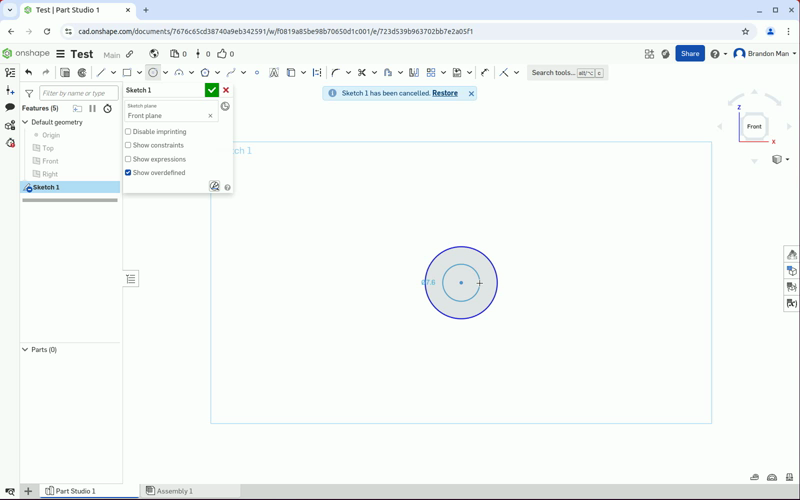
click(479, 282)
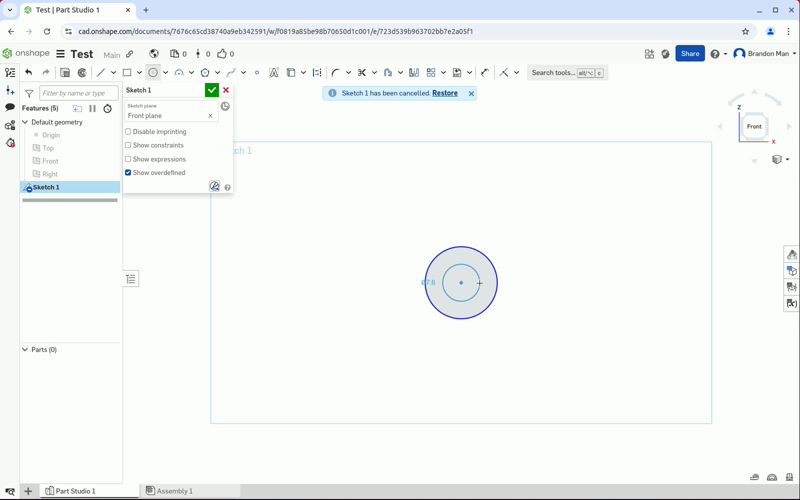
key(esc)
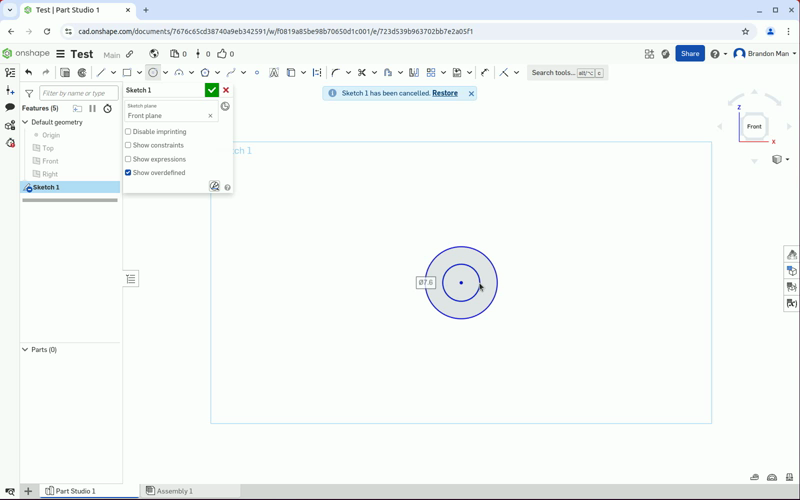
mouse_move(447, 301)
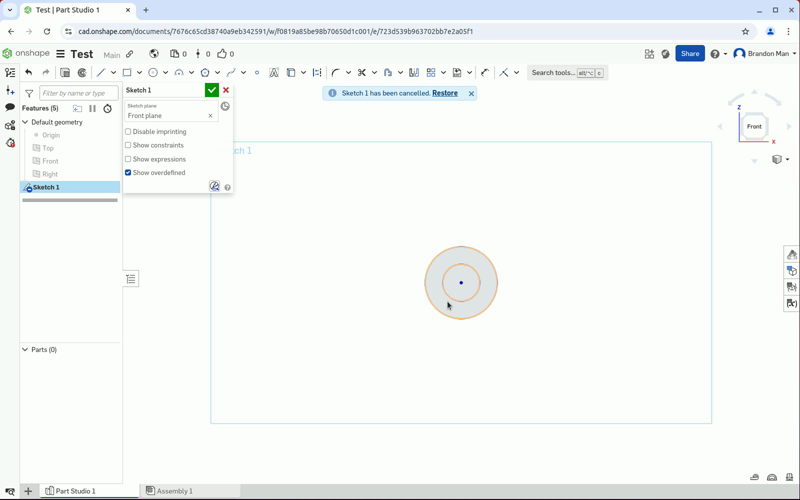
click(447, 301)
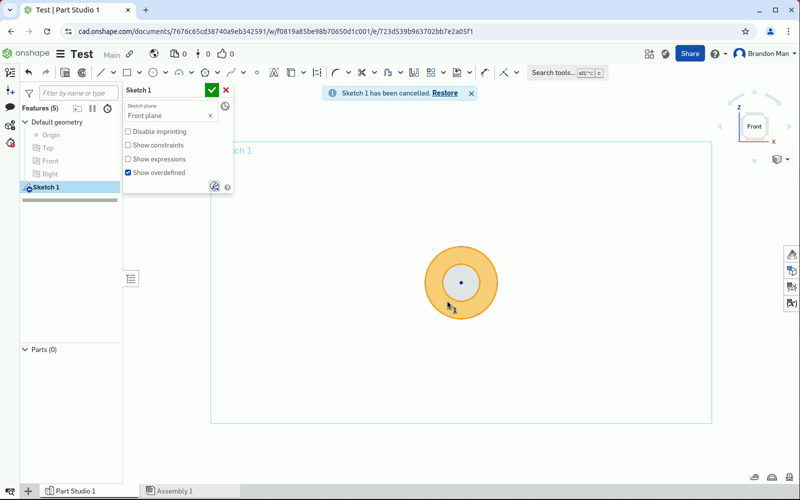
mouse_move(73, 352)
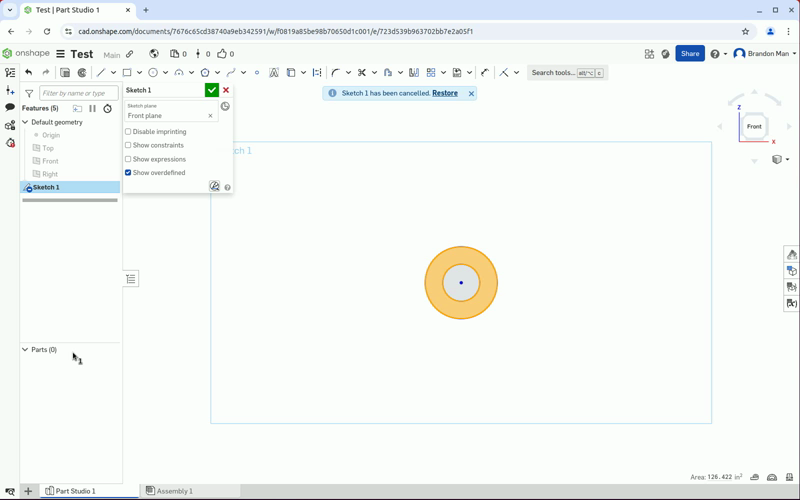
key(shift+y)
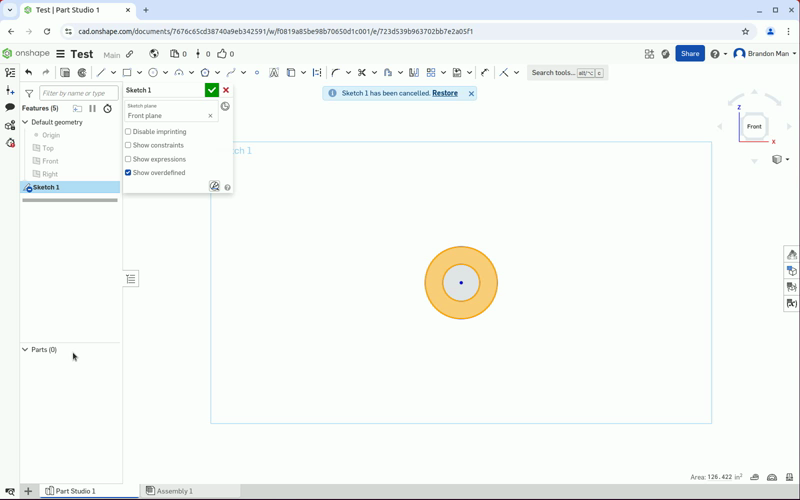
key(shift+e)
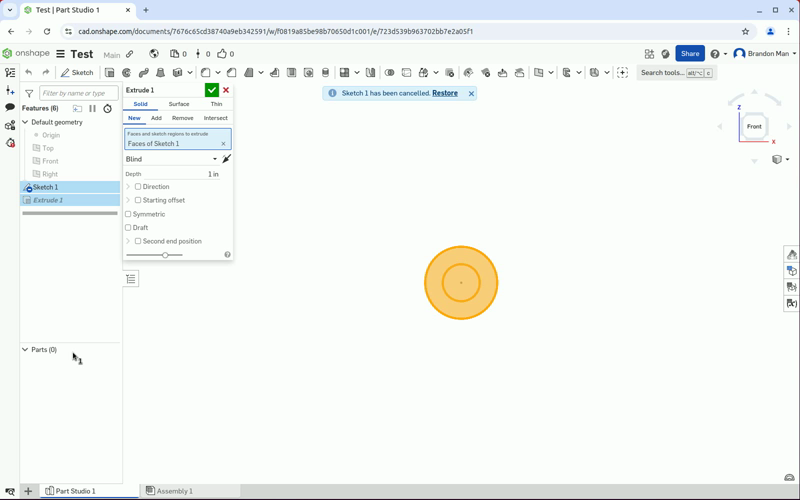
mouse_move(143, 106)
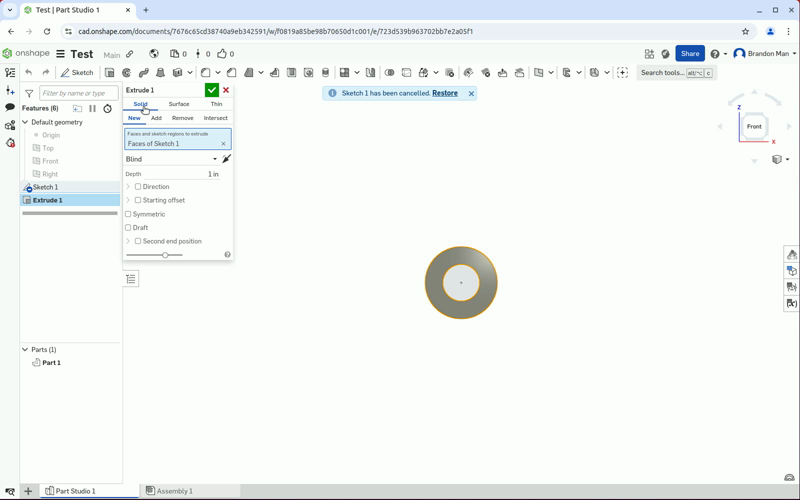
click(143, 106)
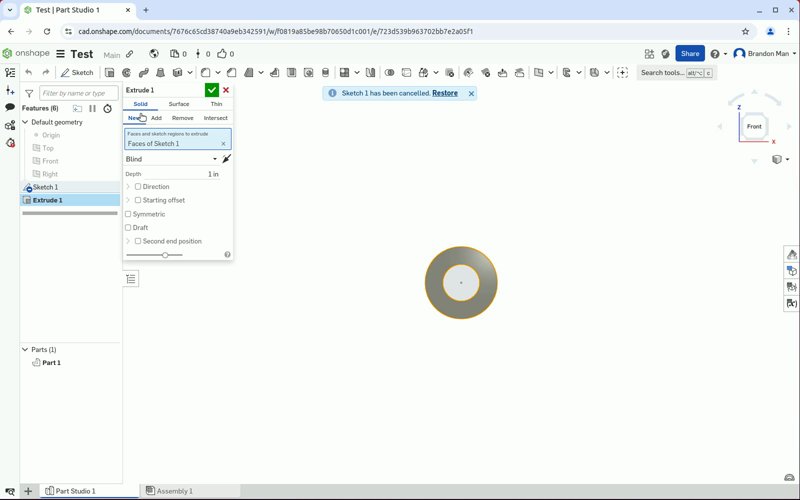
mouse_move(137, 120)
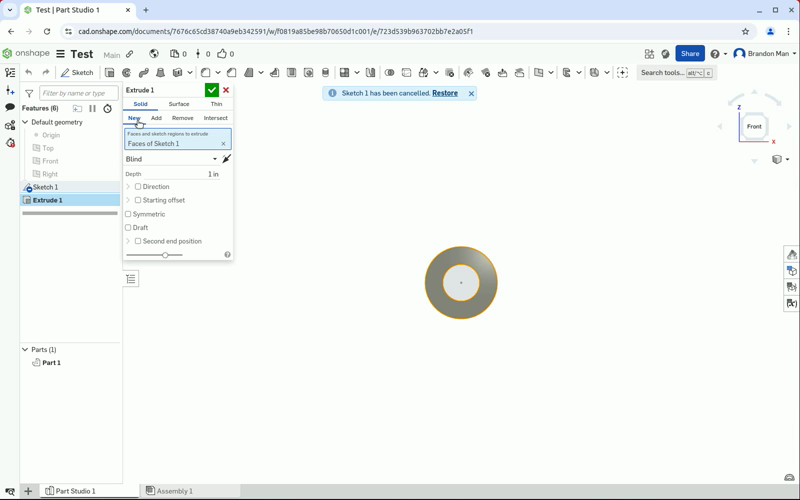
click(137, 120)
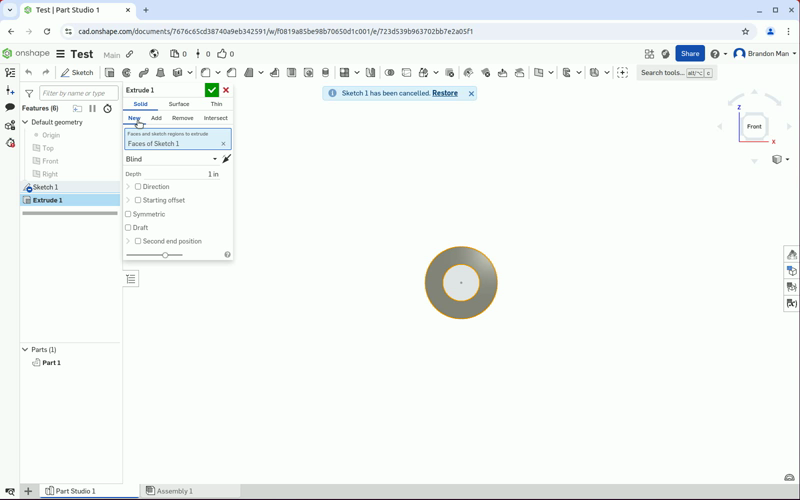
key(tab, 4)
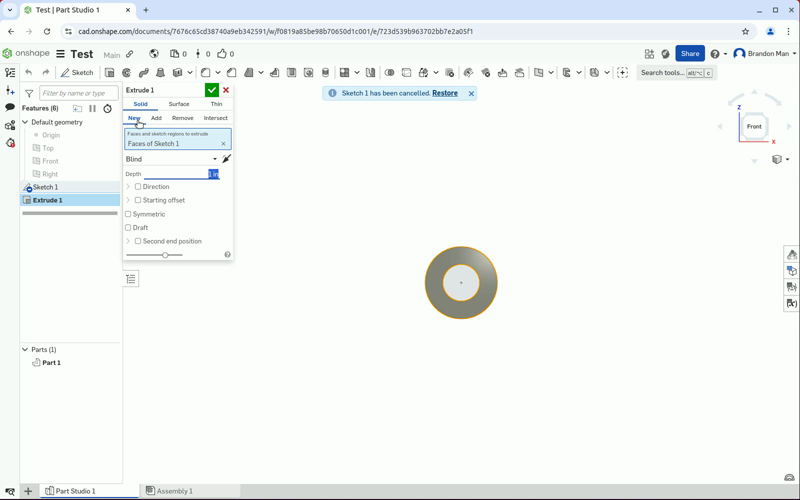
text(3.129)
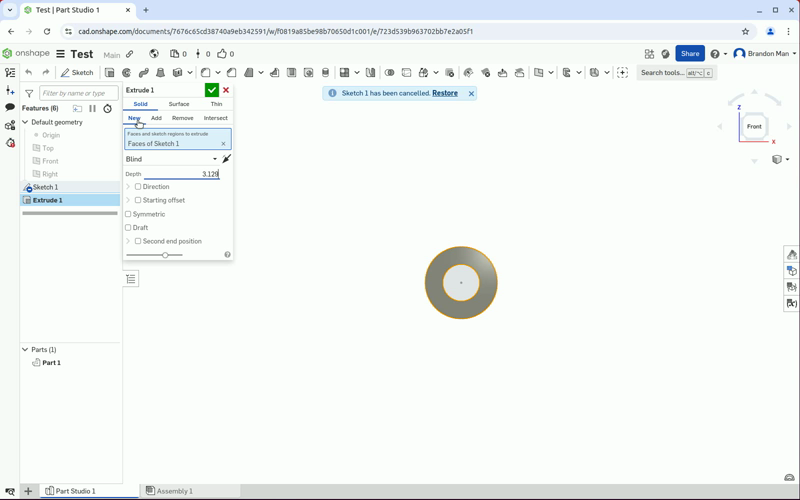
key(enter)
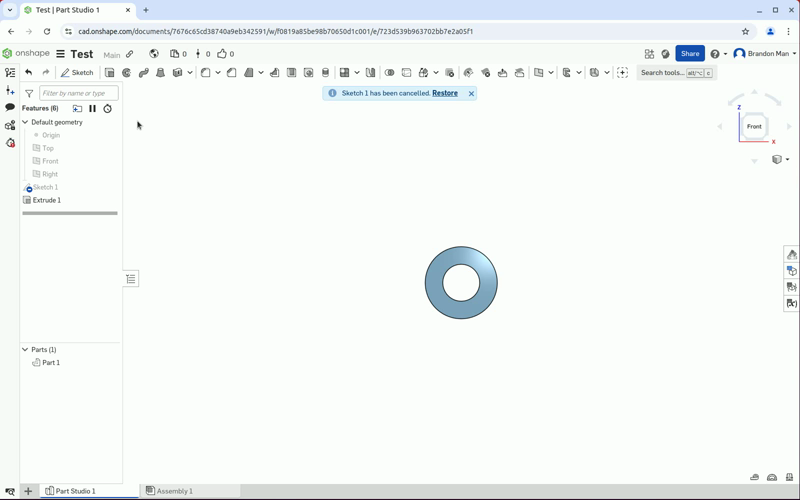
key(shift+h)
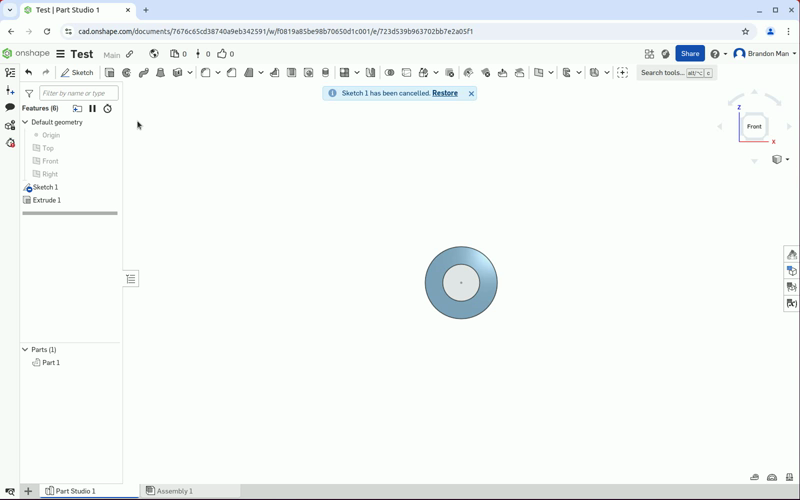
key(shift+h)
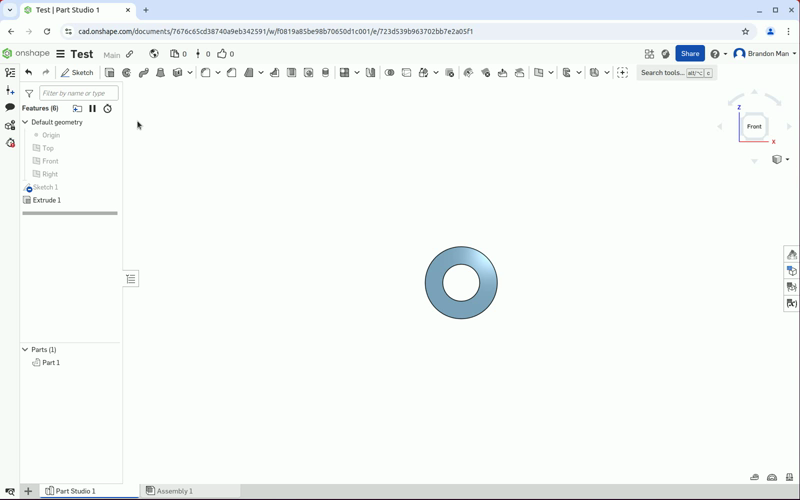
mouse_move(73, 189)
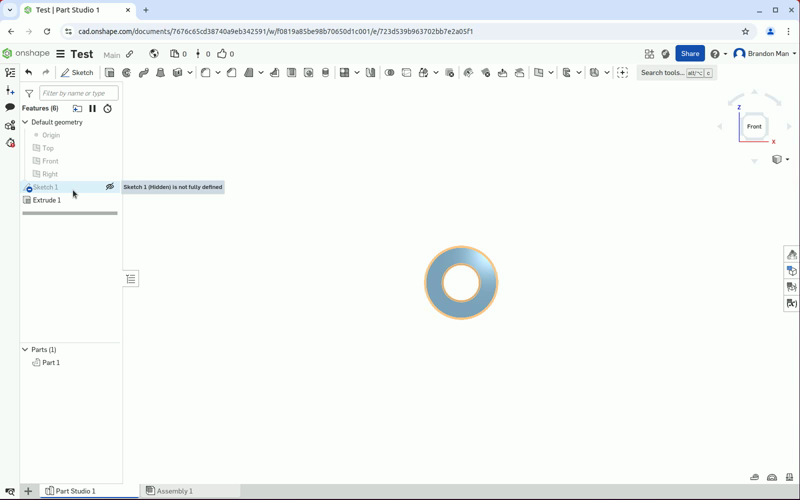
click(73, 189)
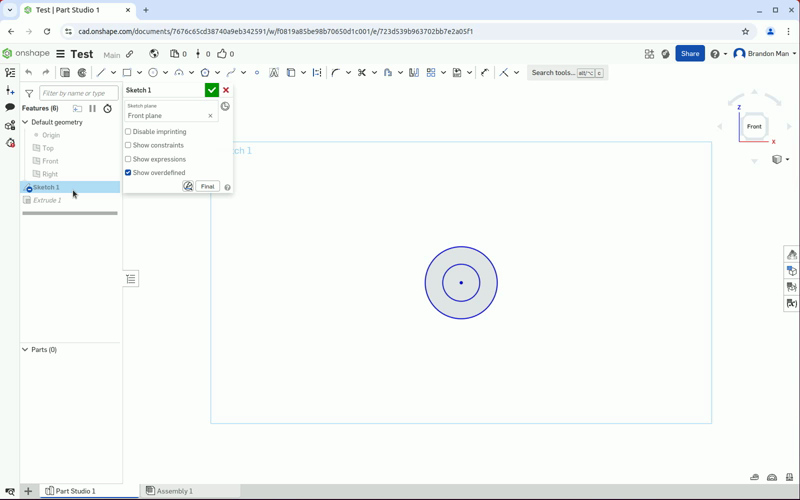
mouse_move(229, 92)
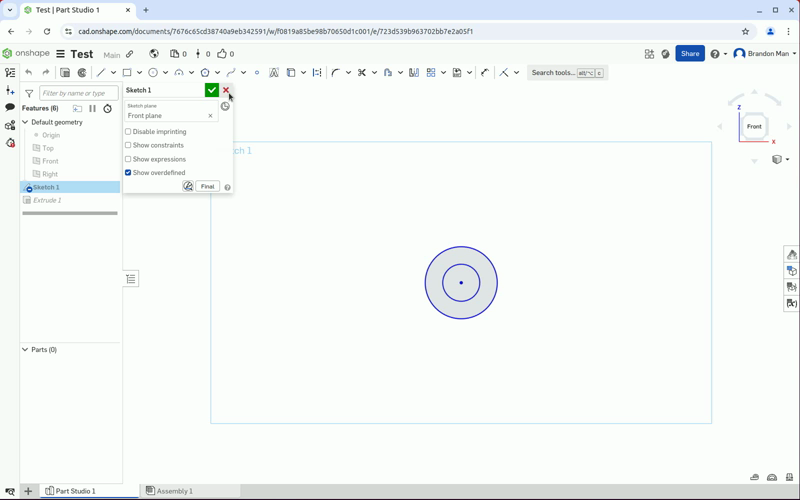
click(229, 92)
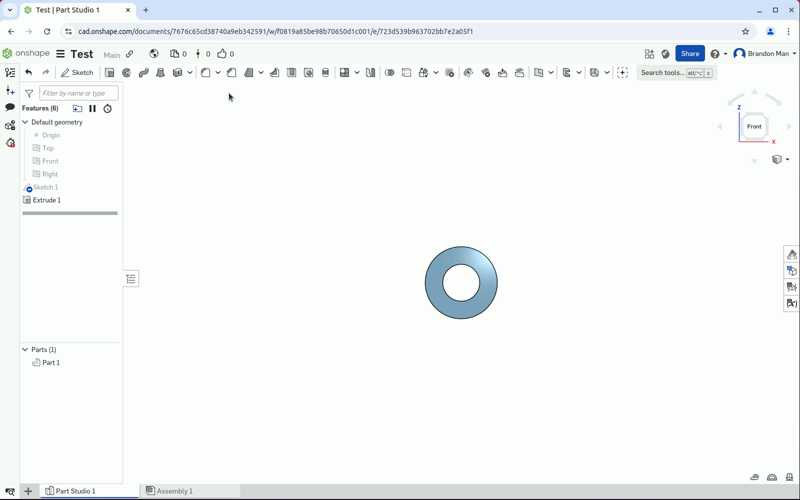
mouse_move(541, 75)
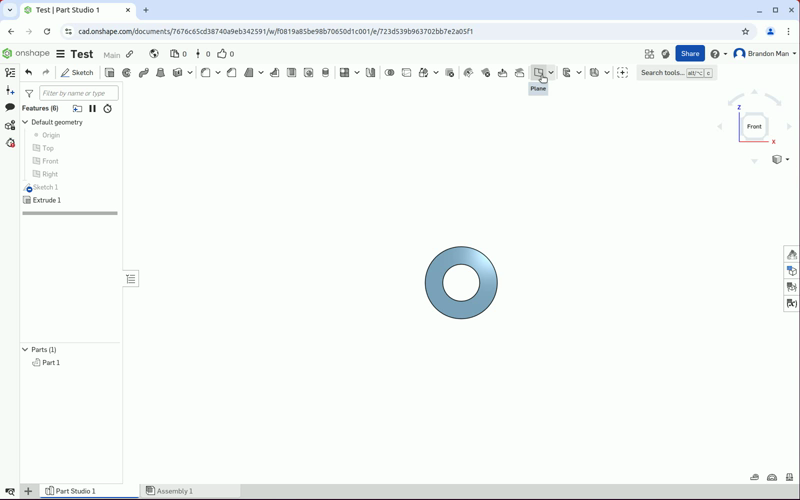
click(541, 75)
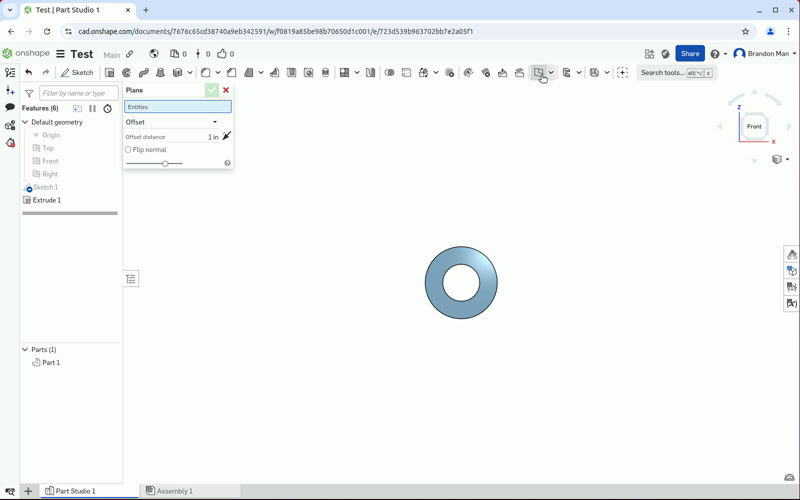
mouse_move(73, 163)
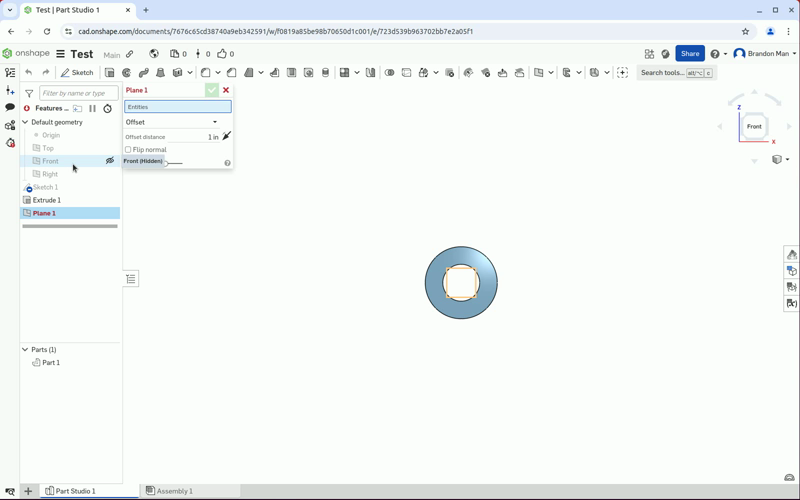
click(73, 163)
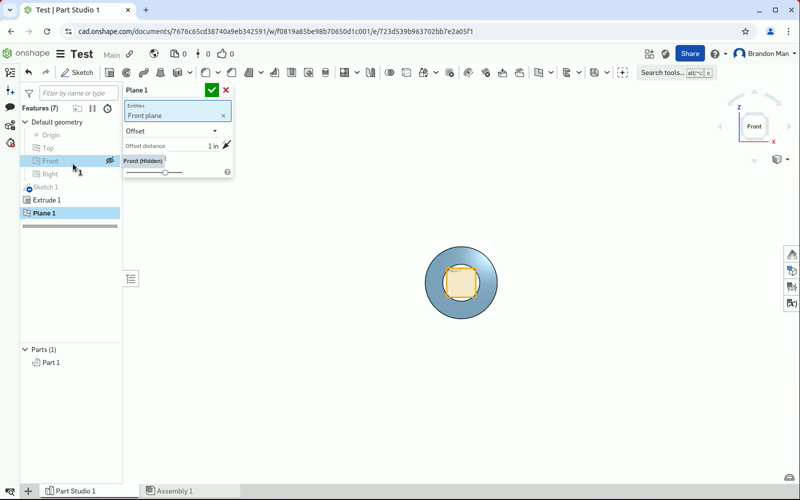
key(tab, 2)
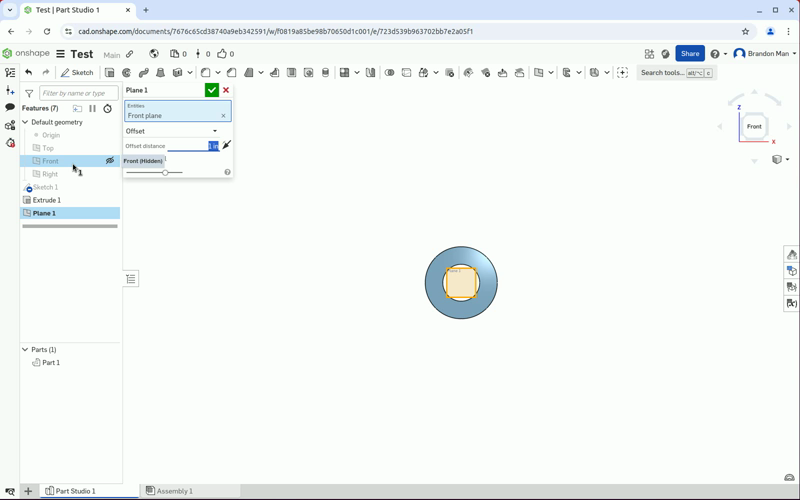
text(3.143)
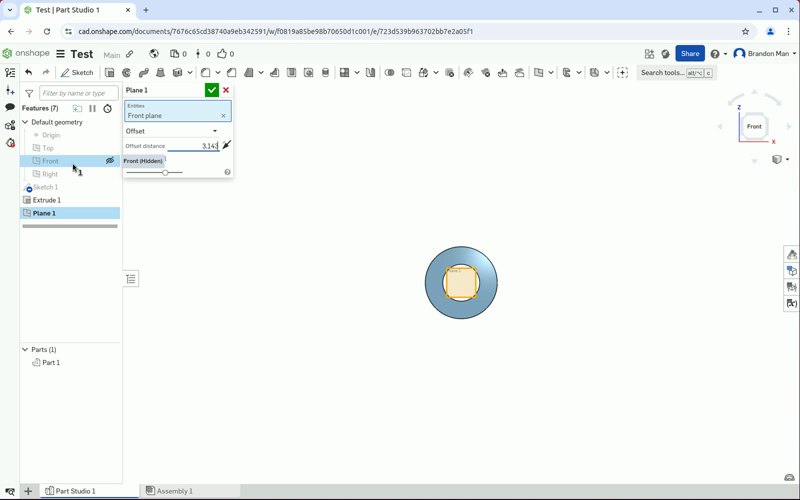
key(enter, 2)
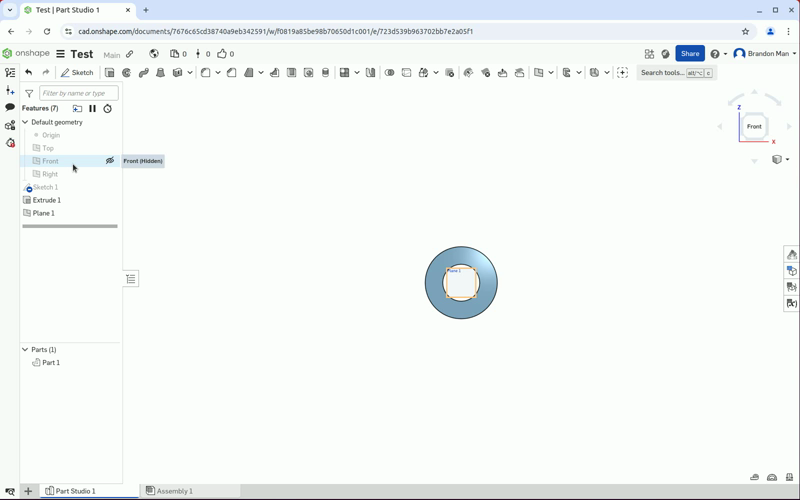
key(shift+s)
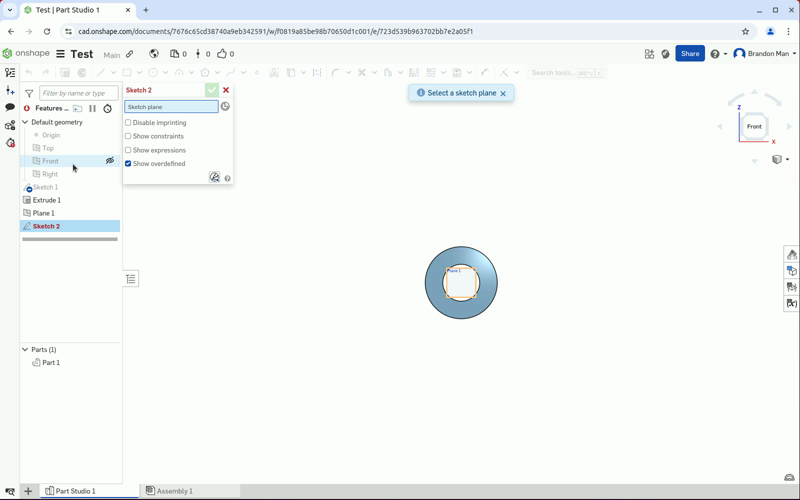
mouse_move(73, 215)
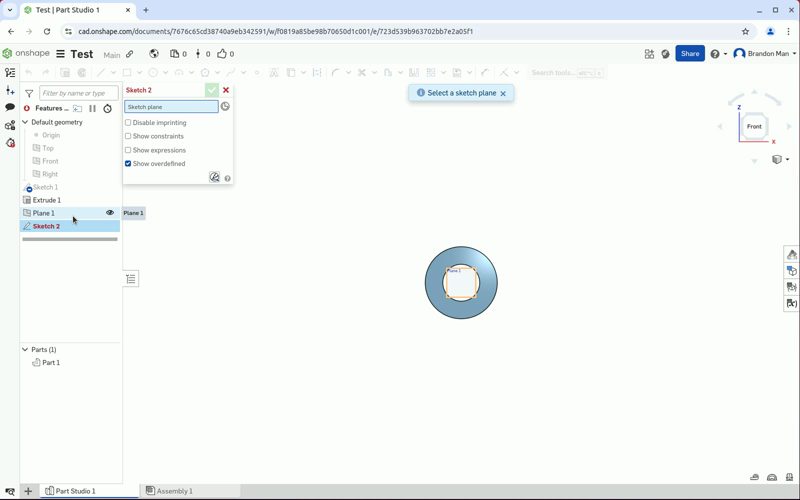
click(73, 215)
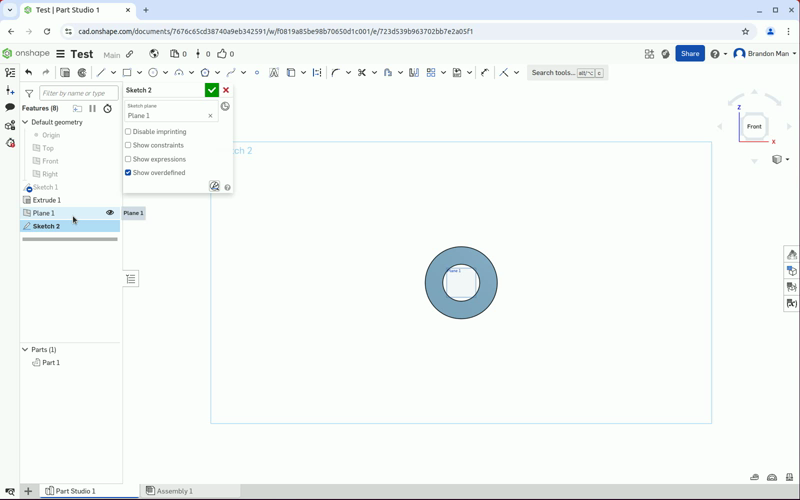
mouse_move(73, 352)
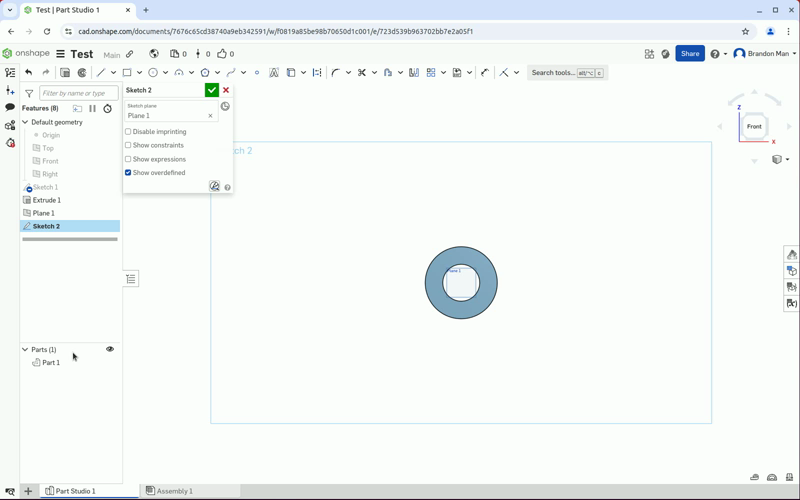
key(y)
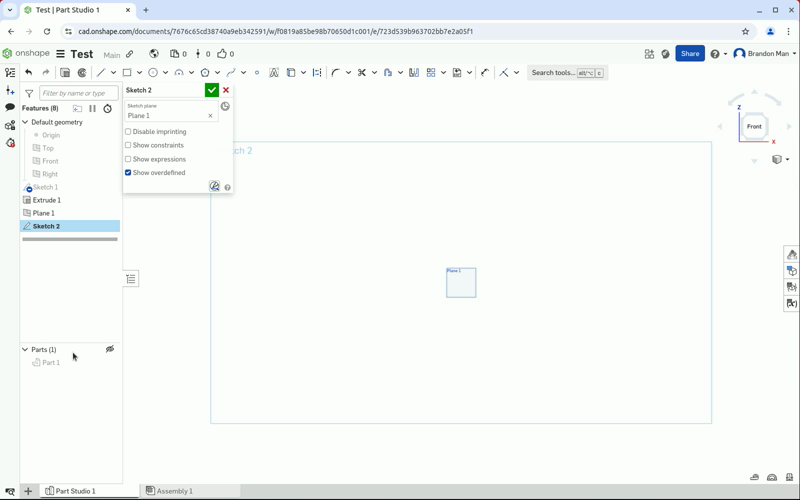
key(c)
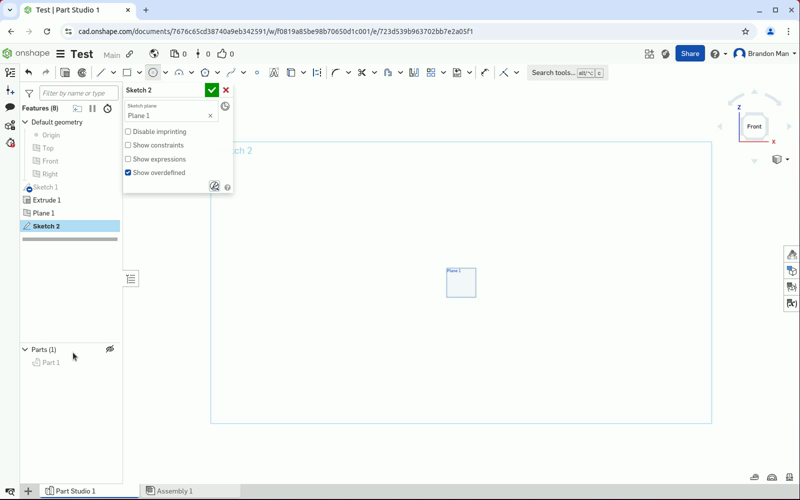
key_down(shift)
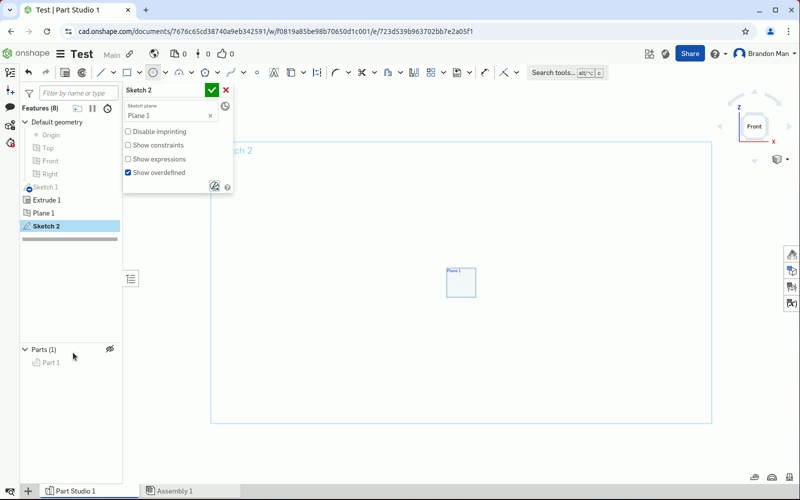
mouse_move(461, 282)
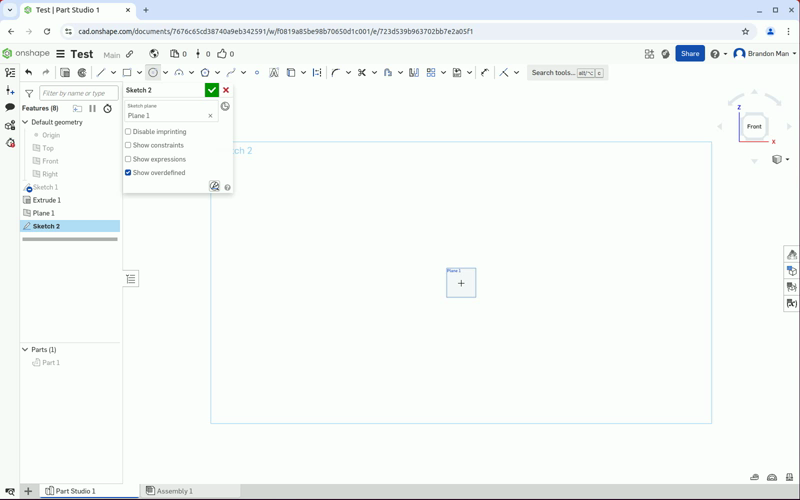
click(461, 282)
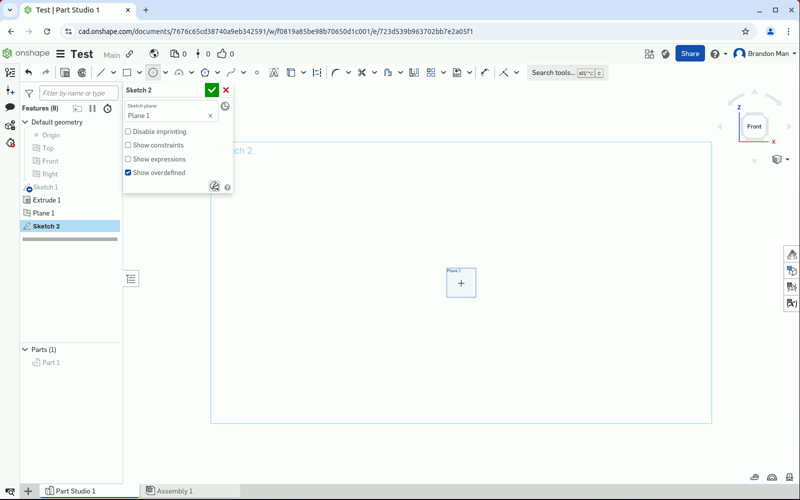
key_up(shift)
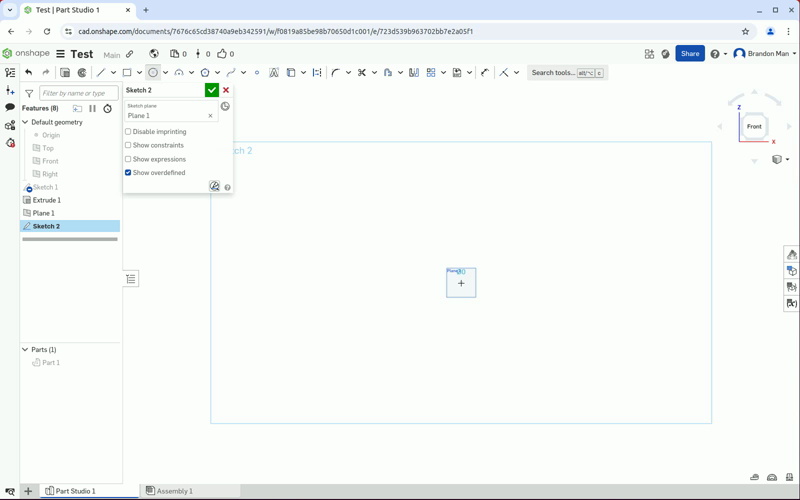
mouse_move(494, 282)
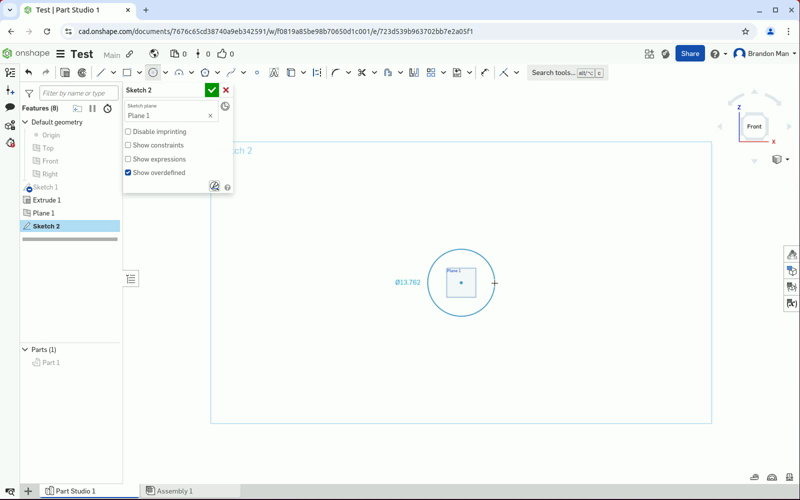
click(494, 282)
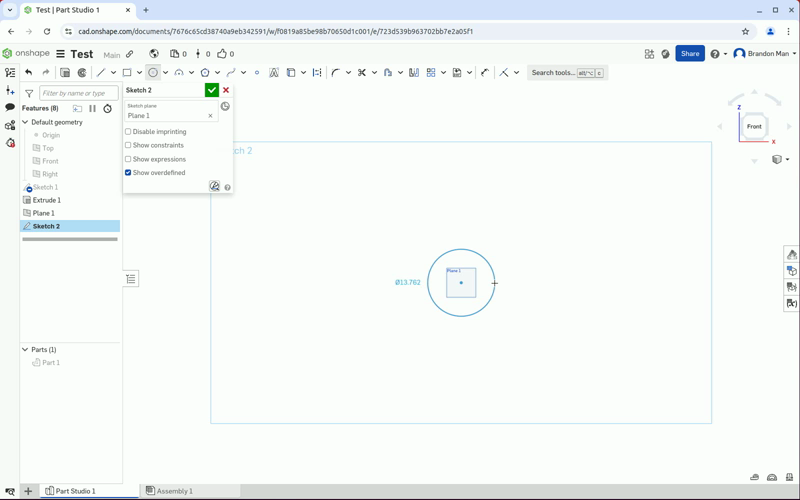
key(esc)
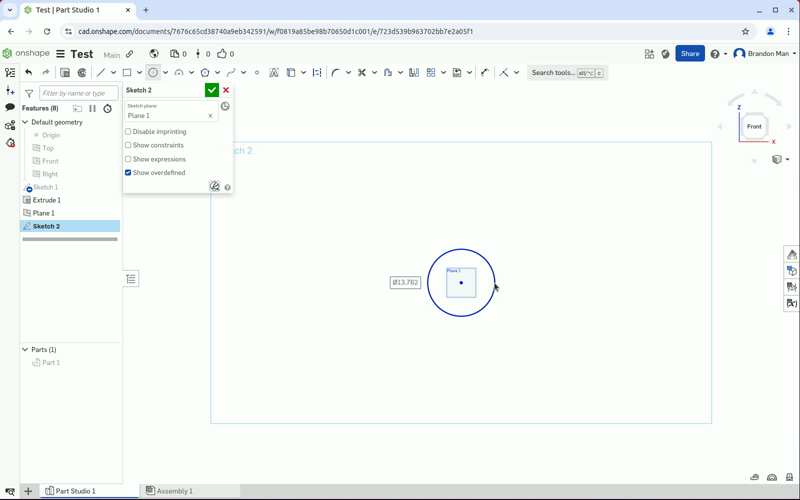
key(c)
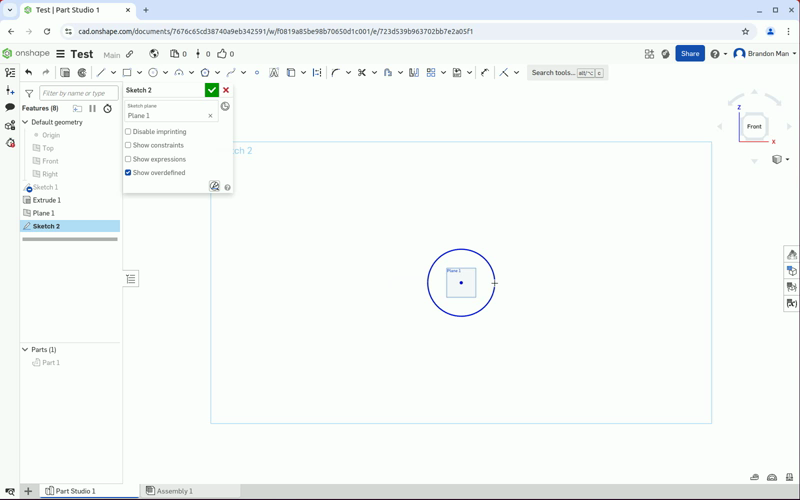
key_down(shift)
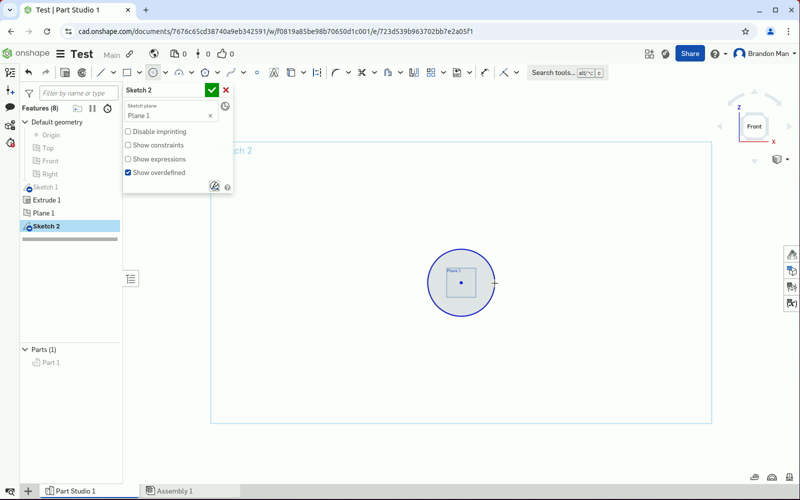
mouse_move(461, 282)
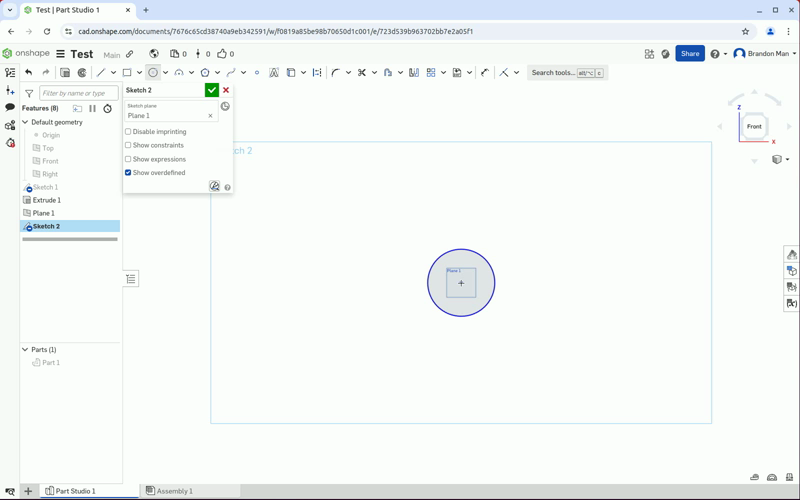
click(461, 282)
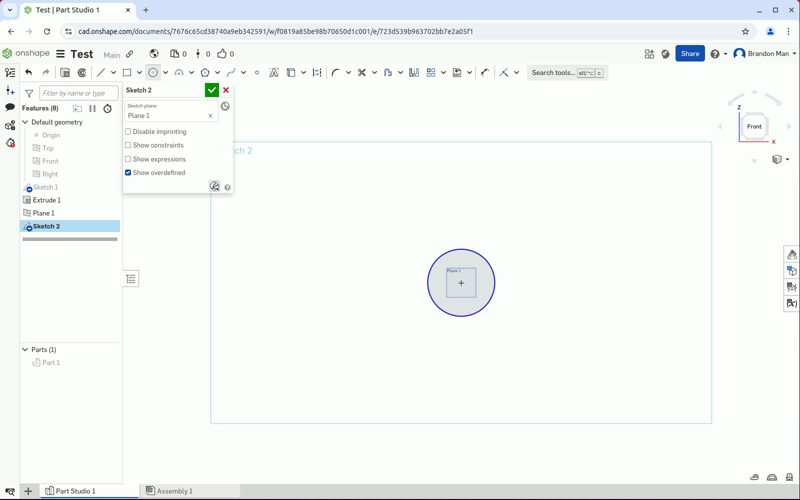
key_up(shift)
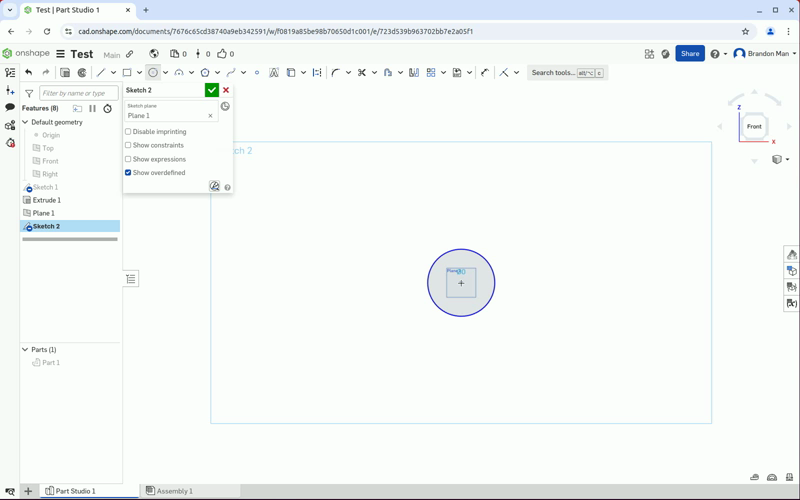
mouse_move(480, 282)
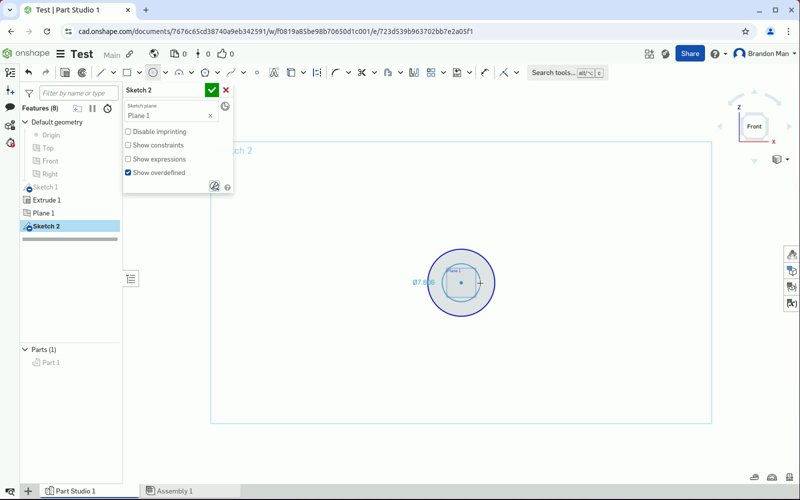
click(480, 282)
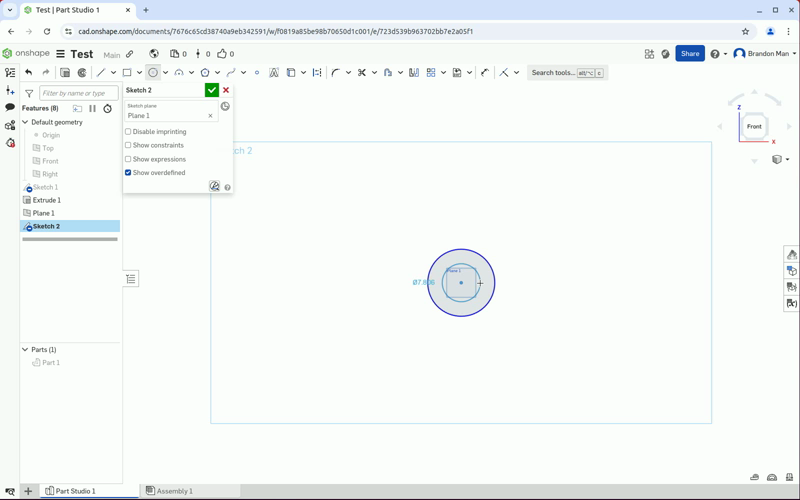
key(esc)
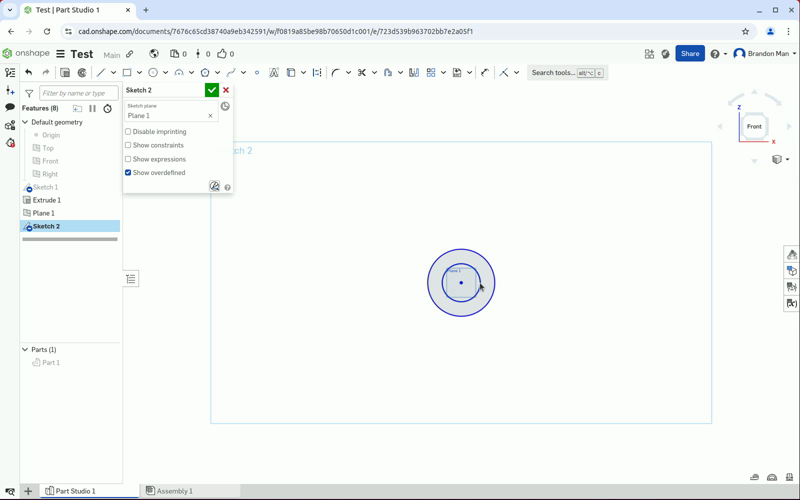
mouse_move(481, 279)
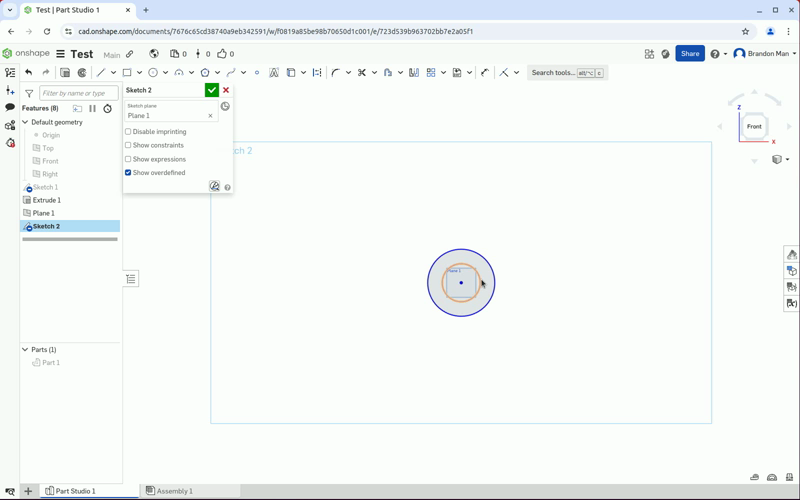
click(481, 279)
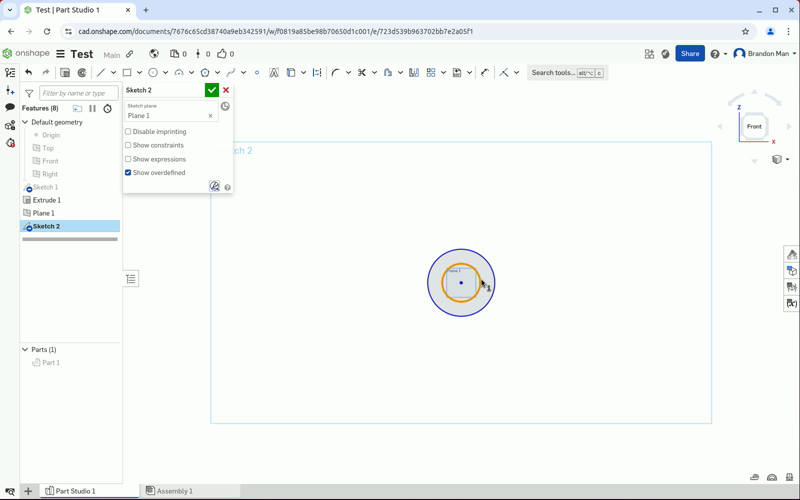
mouse_move(73, 352)
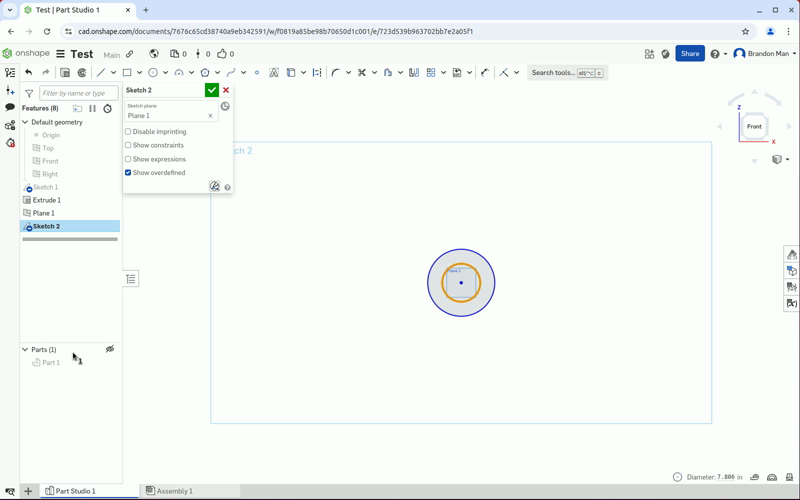
key(shift+y)
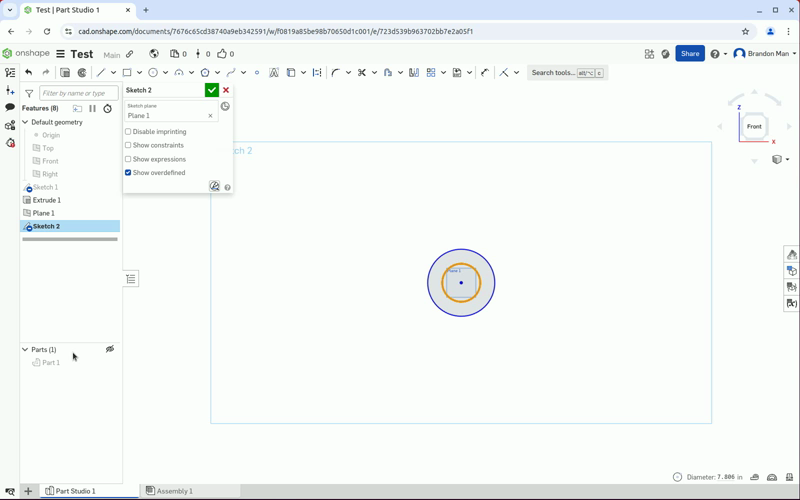
key(shift+e)
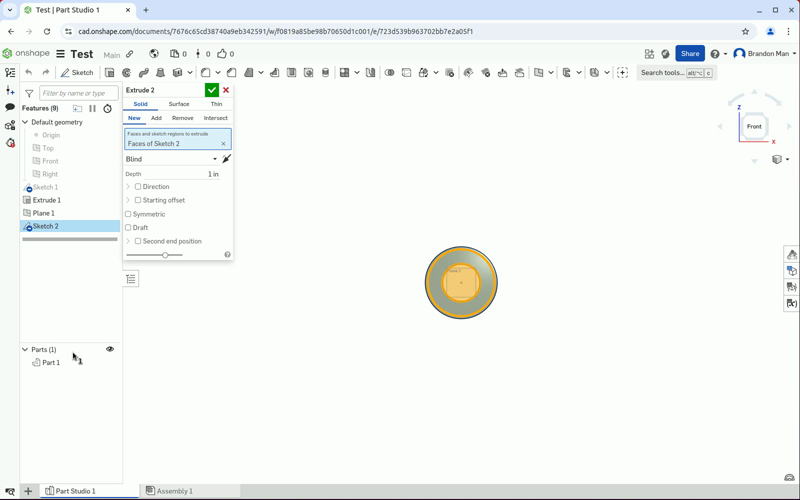
mouse_move(143, 106)
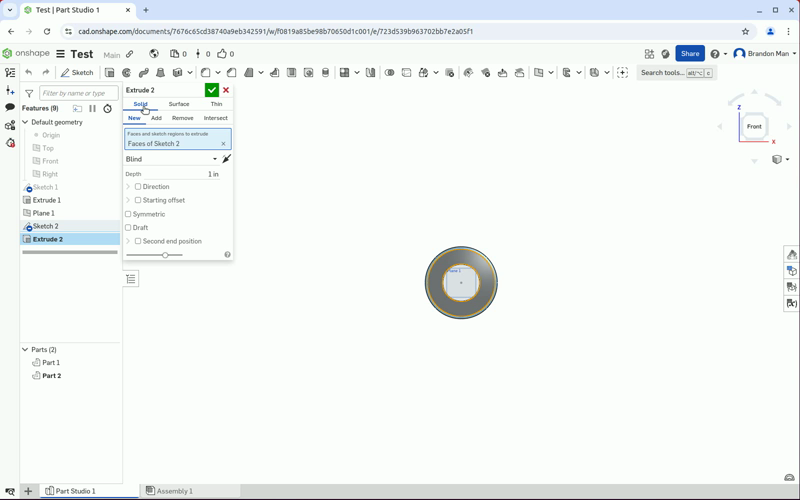
click(143, 106)
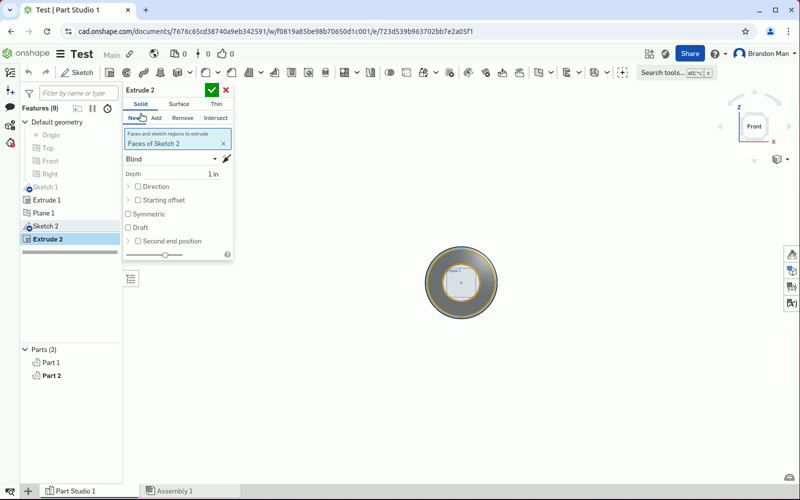
mouse_move(137, 120)
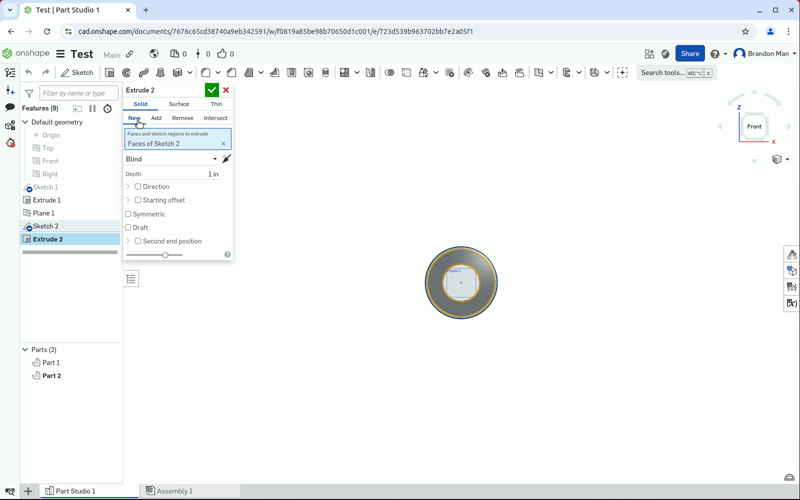
click(137, 120)
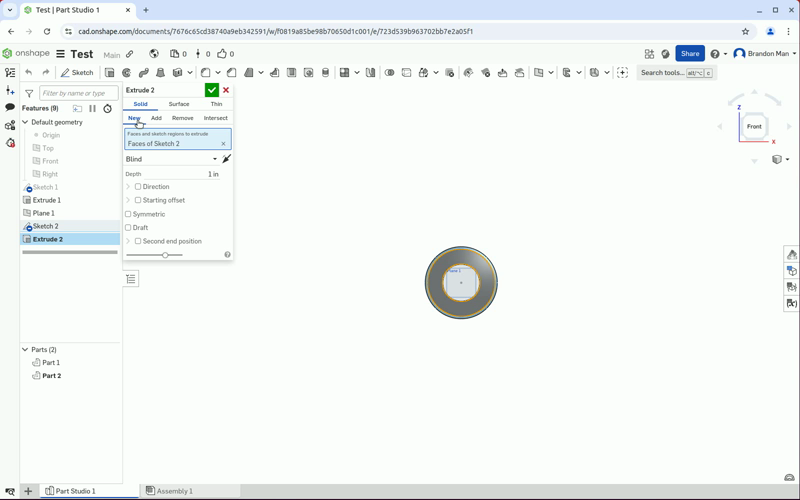
key(tab, 4)
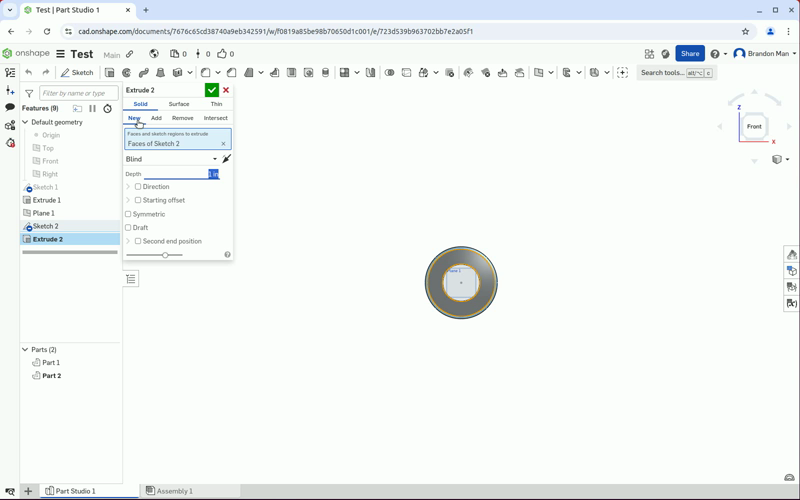
text(0.963)
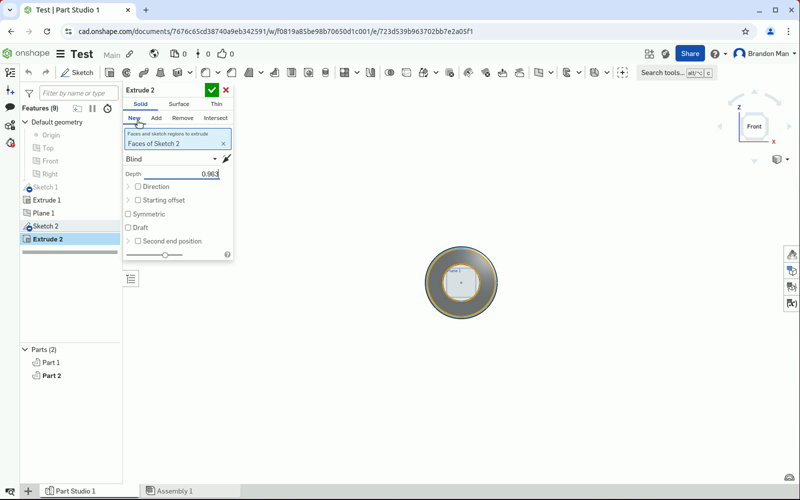
key(enter)
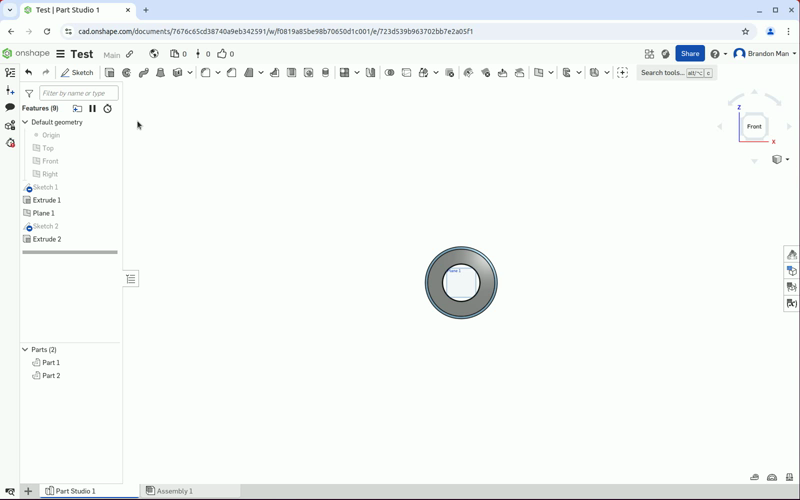
key(shift+h)
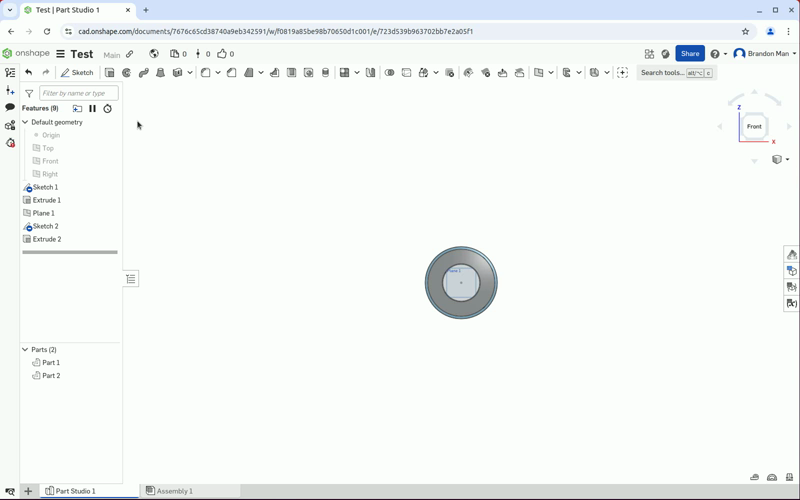
key(shift+h)
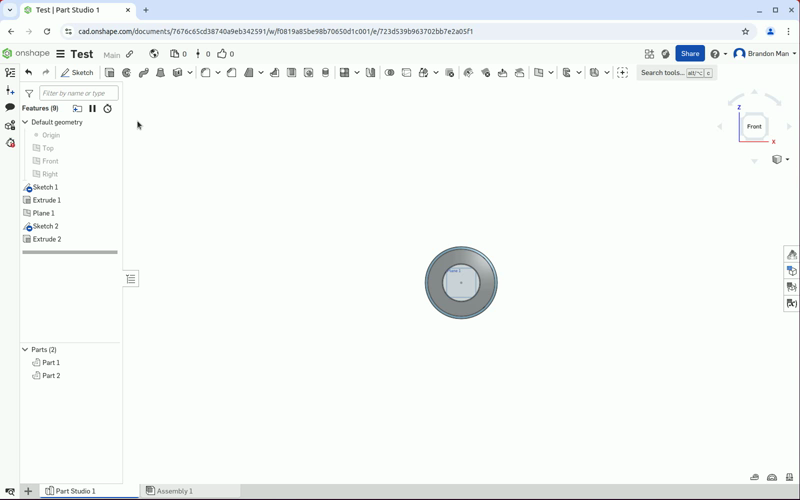
key(shift+7)
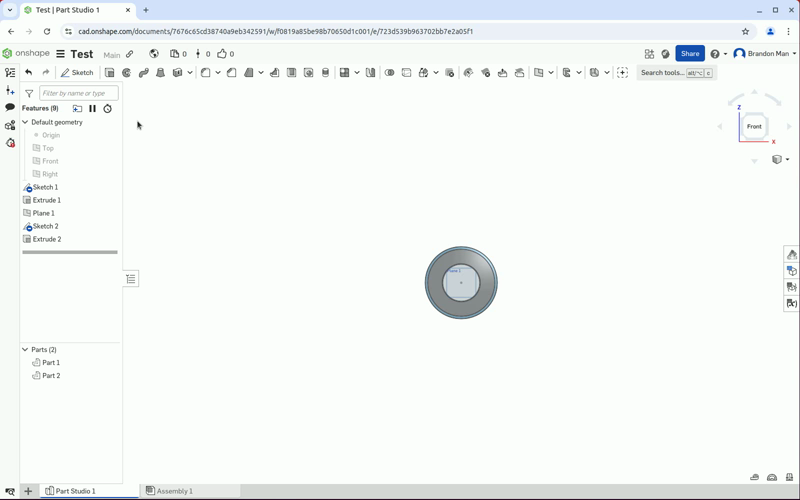
key(left, 2)
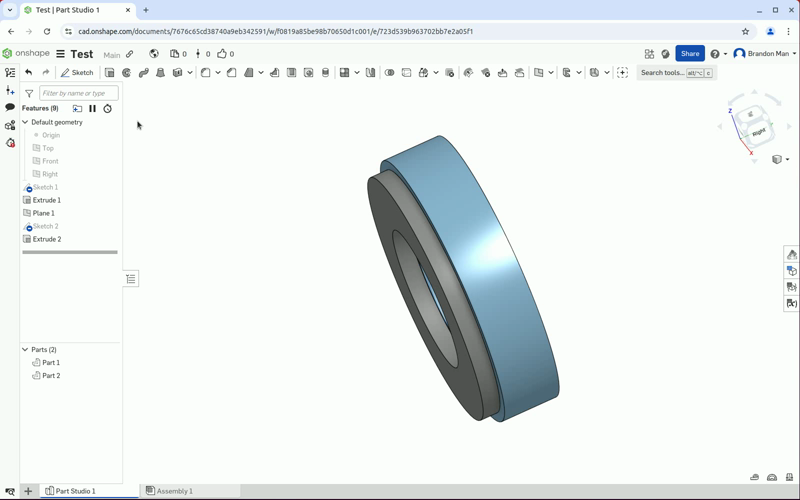
key(down, 2)
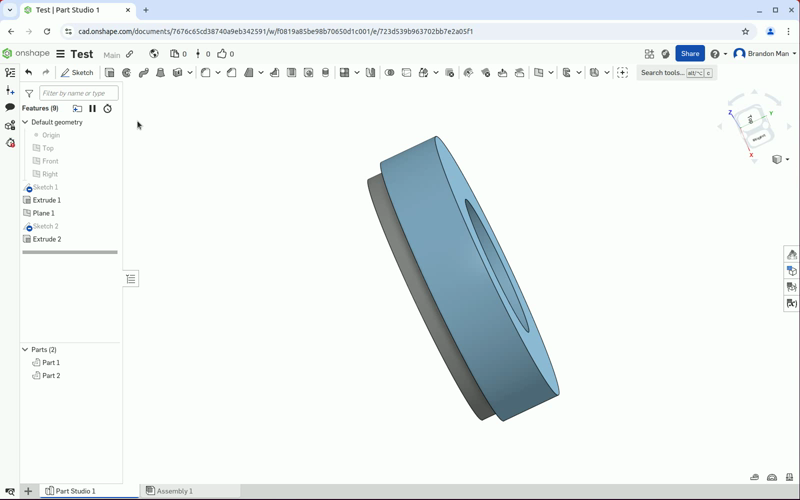
key(up, 2)
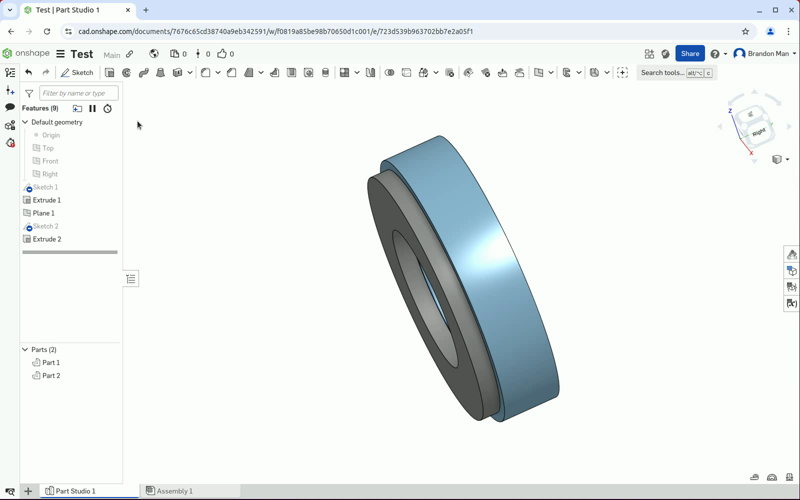
key(right, 2)
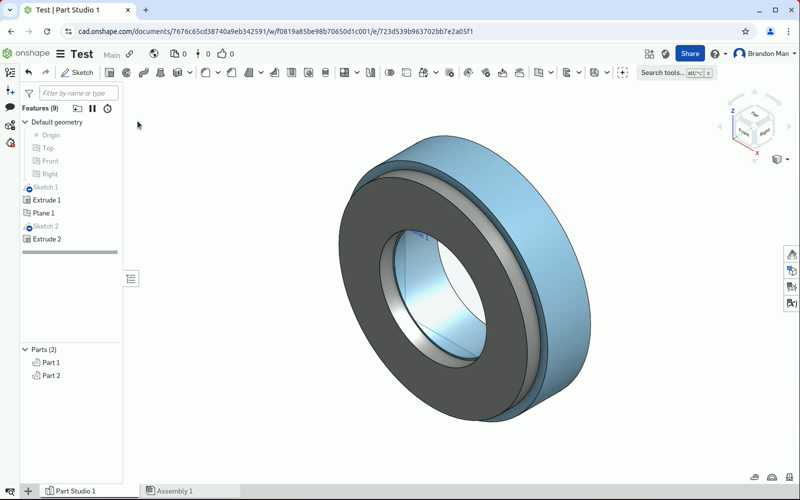
mouse_move(73, 189)
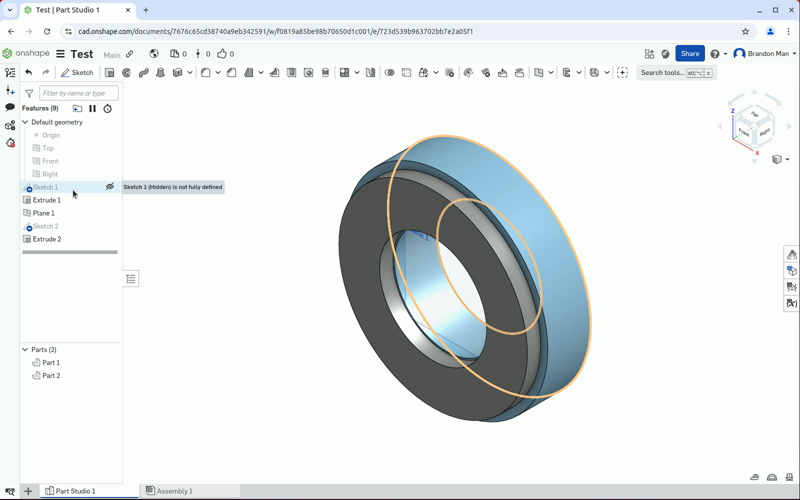
click(73, 189)